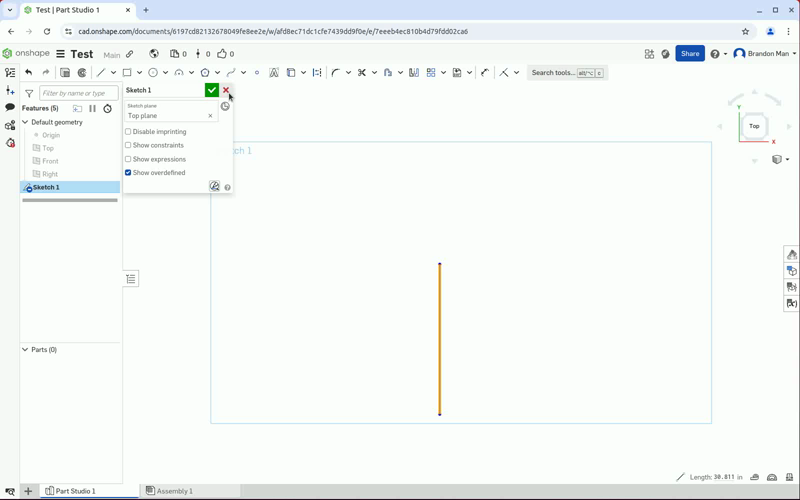
key(shift+h)
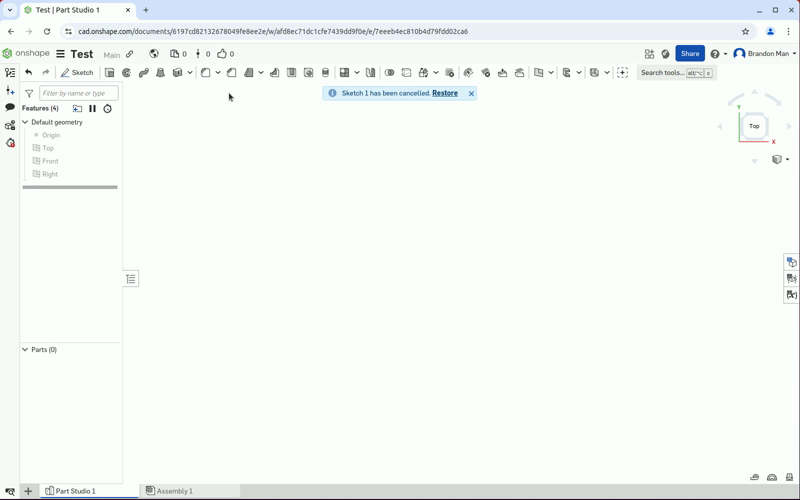
mouse_move(73, 352)
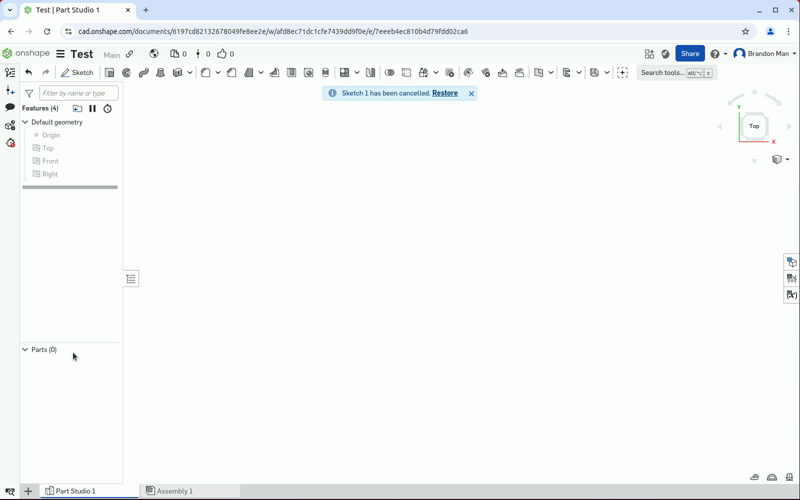
key(y)
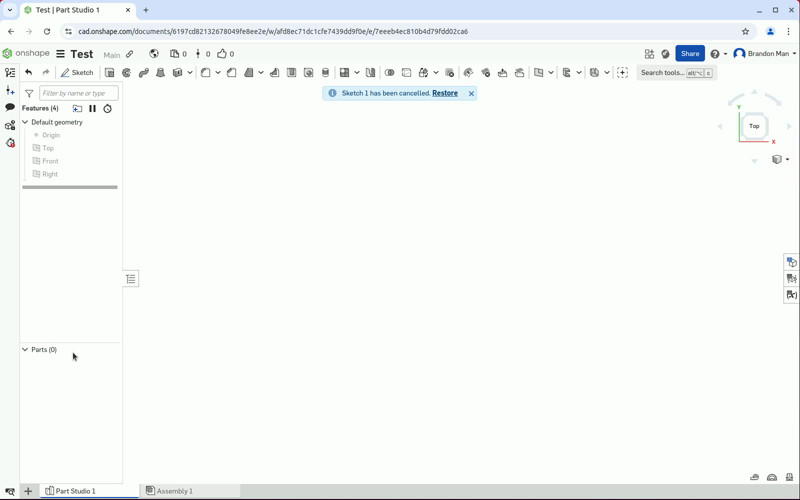
key(shift+p)
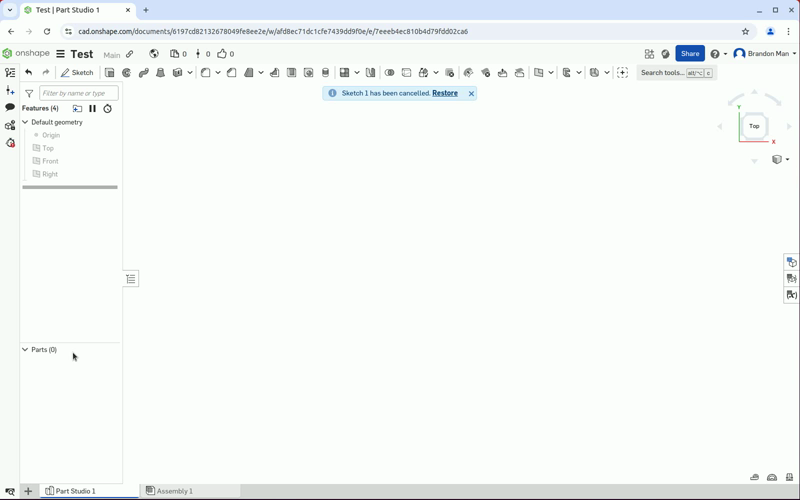
key(space)
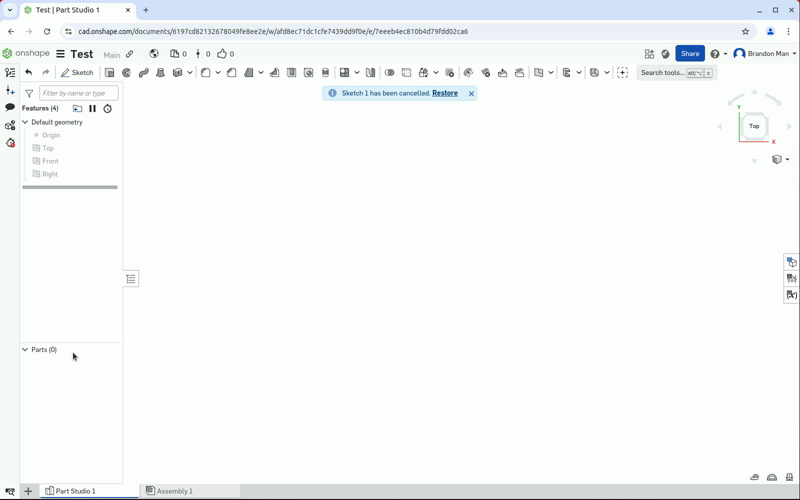
key_down(shift)
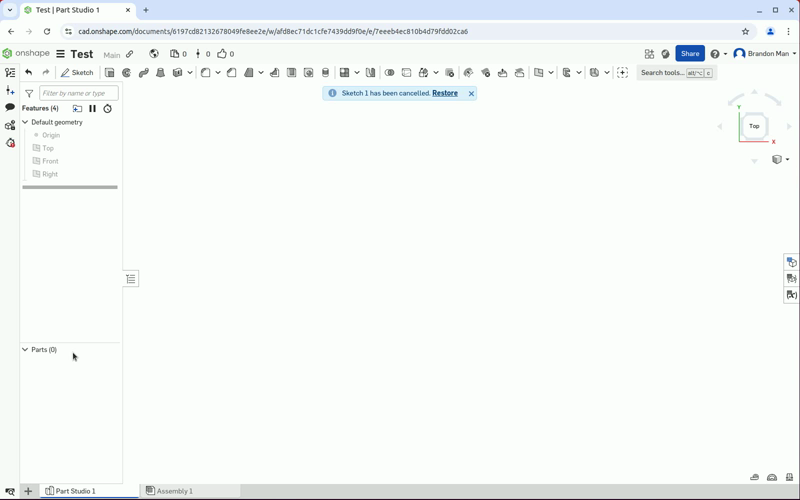
key(up)
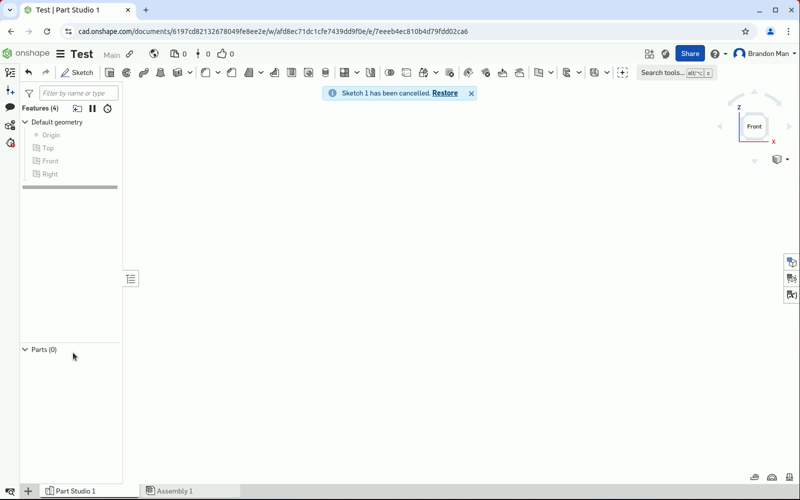
key_up(shift)
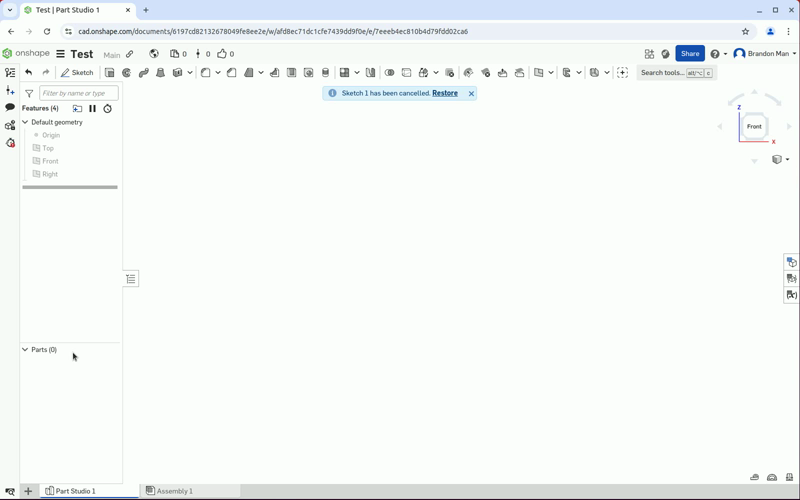
mouse_move(73, 352)
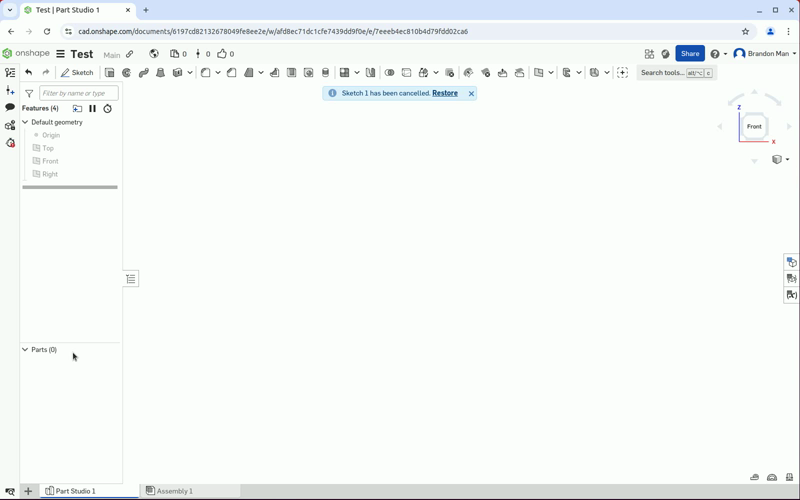
key(shift+y)
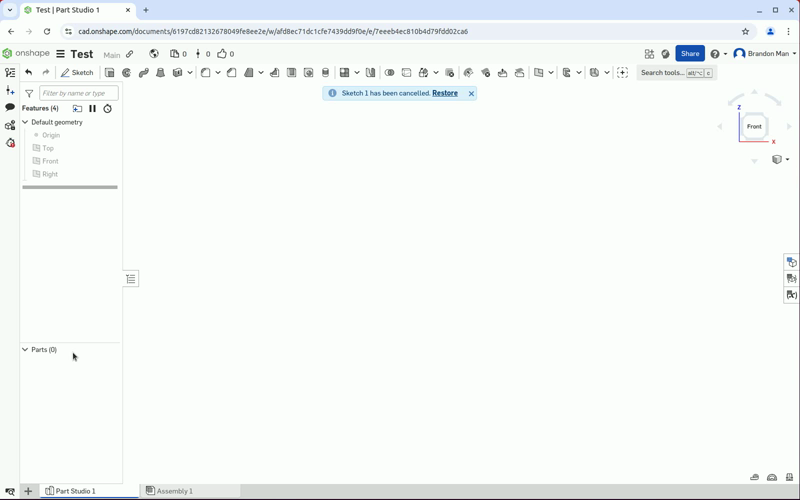
key(shift+s)
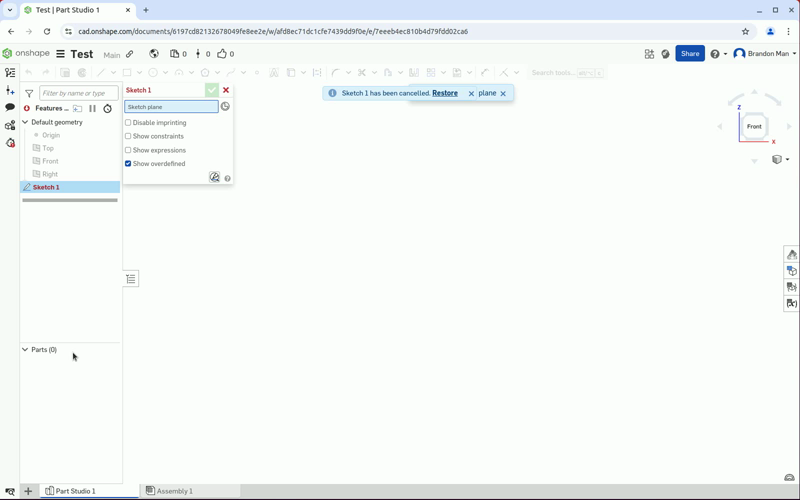
mouse_move(73, 163)
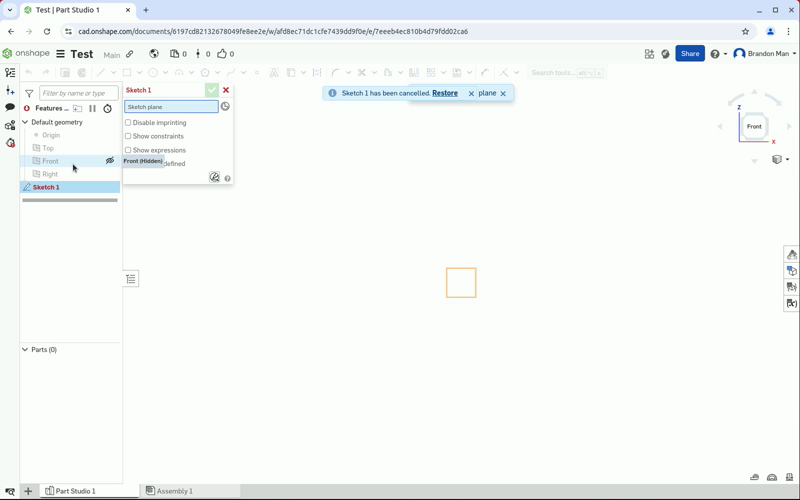
click(73, 163)
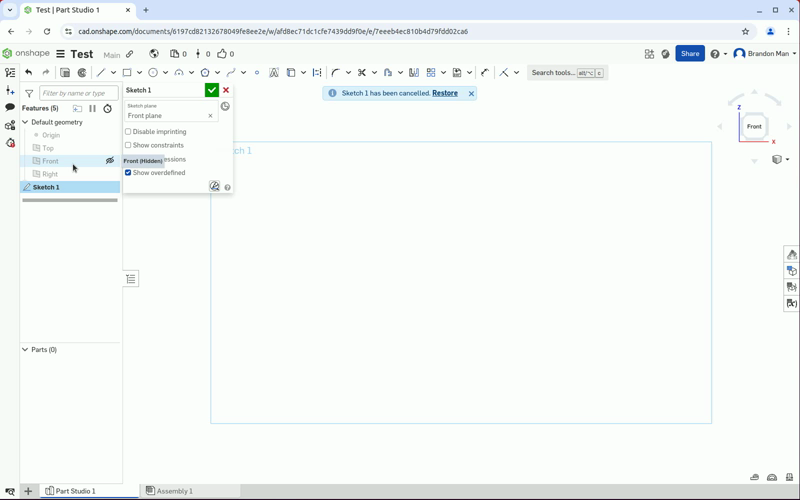
mouse_move(73, 352)
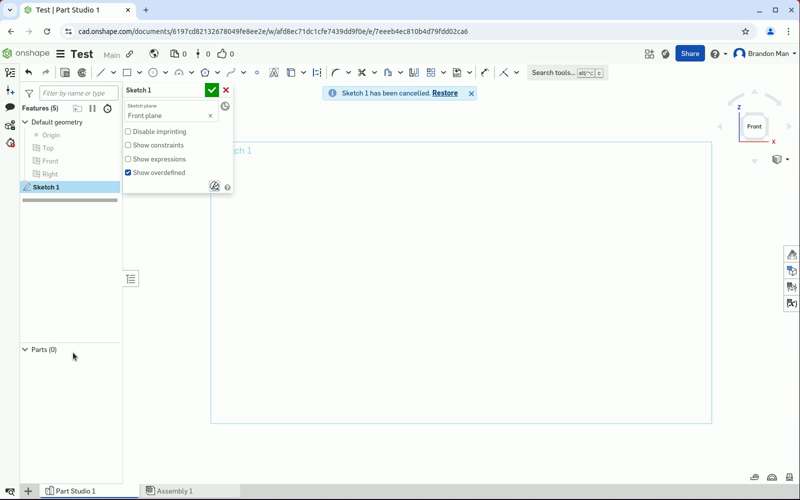
key(y)
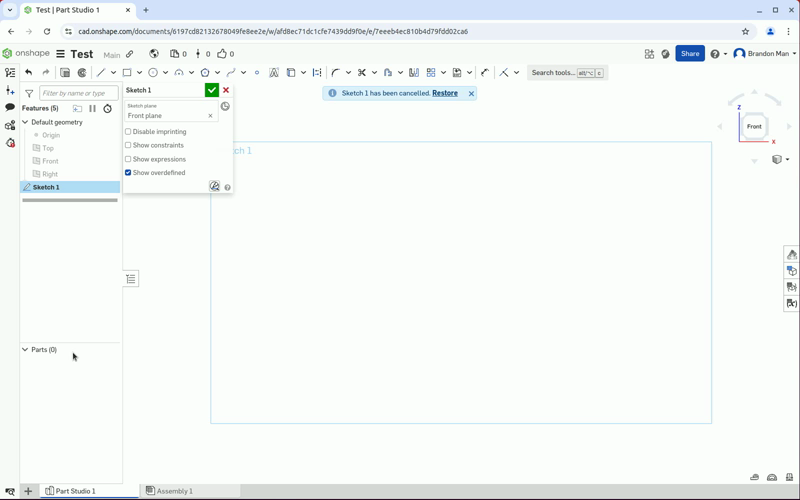
key(c)
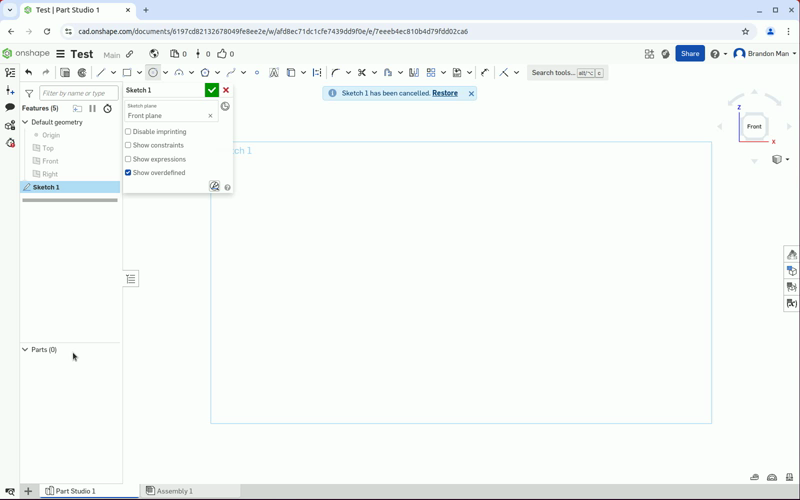
key_down(shift)
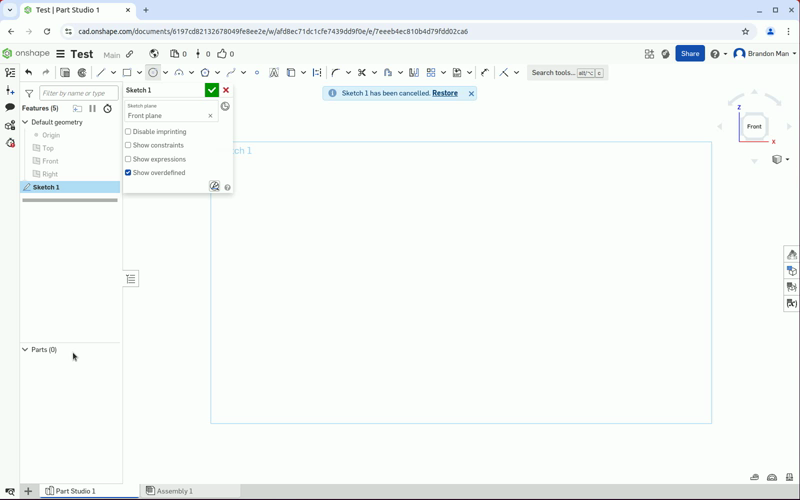
mouse_move(461, 282)
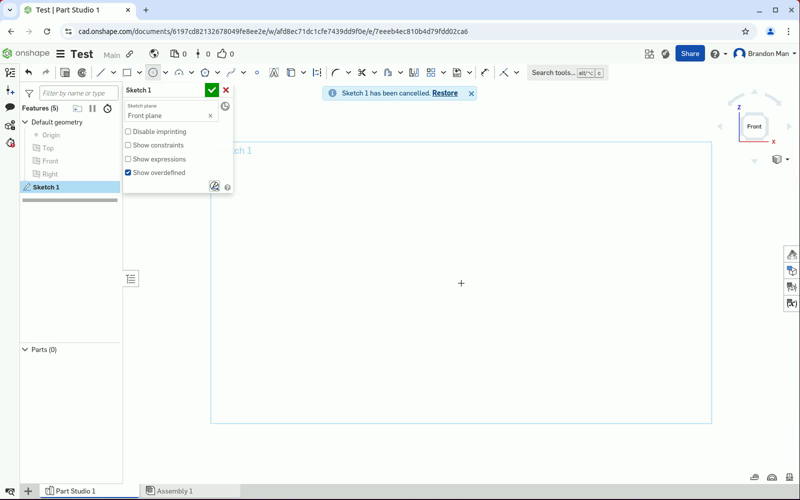
click(461, 282)
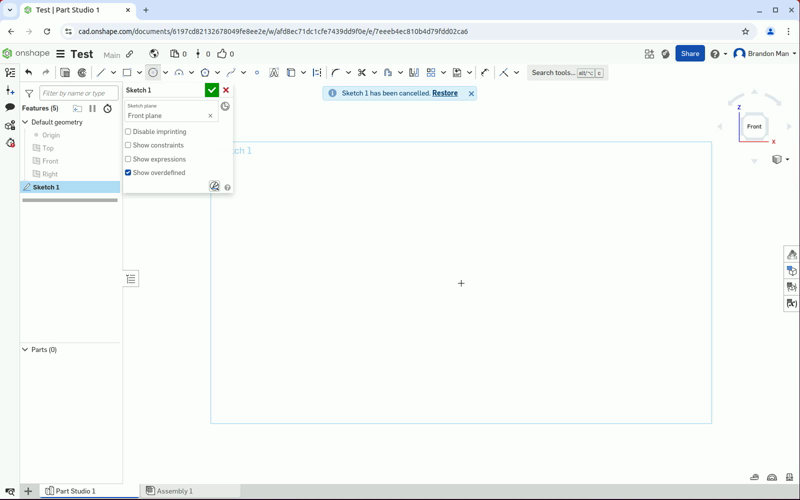
key_up(shift)
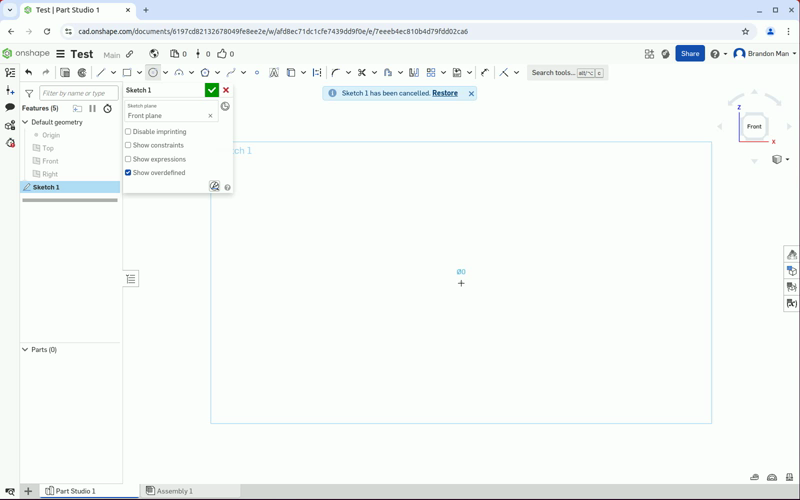
mouse_move(574, 282)
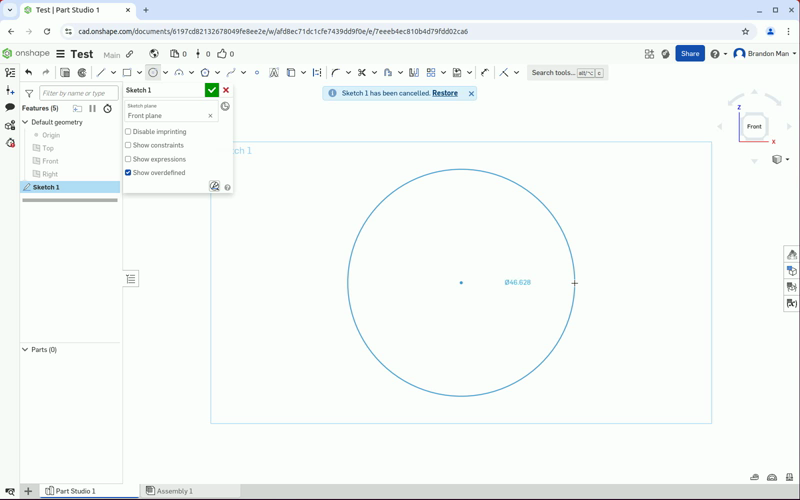
click(574, 282)
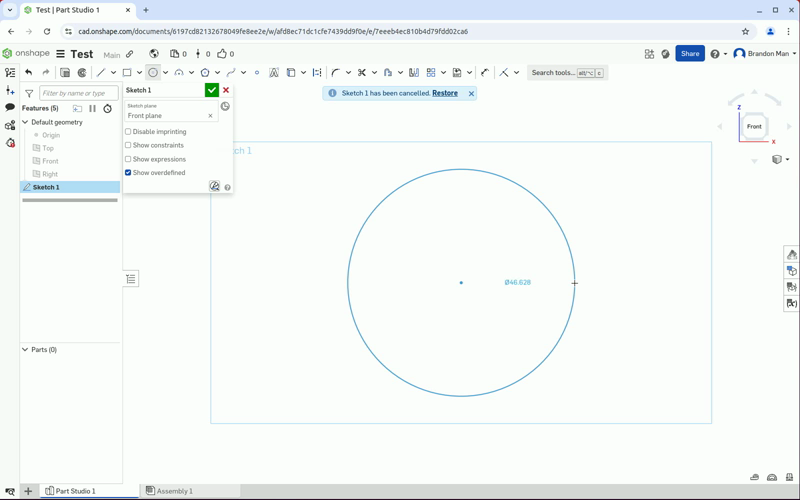
key(esc)
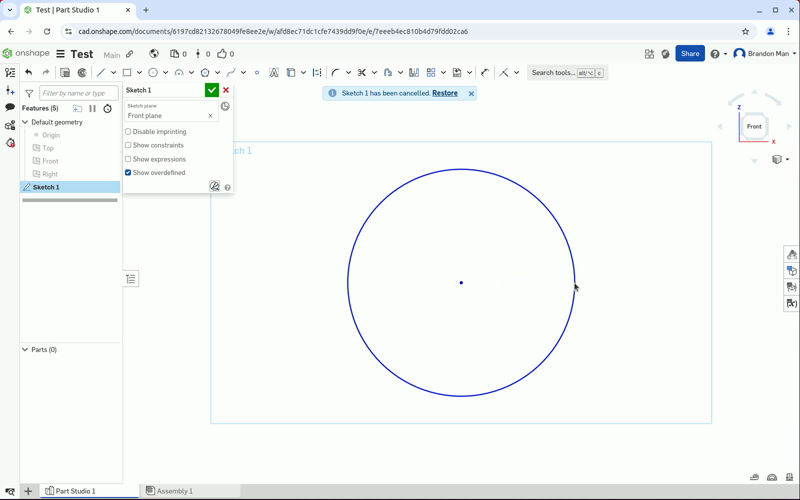
key(c)
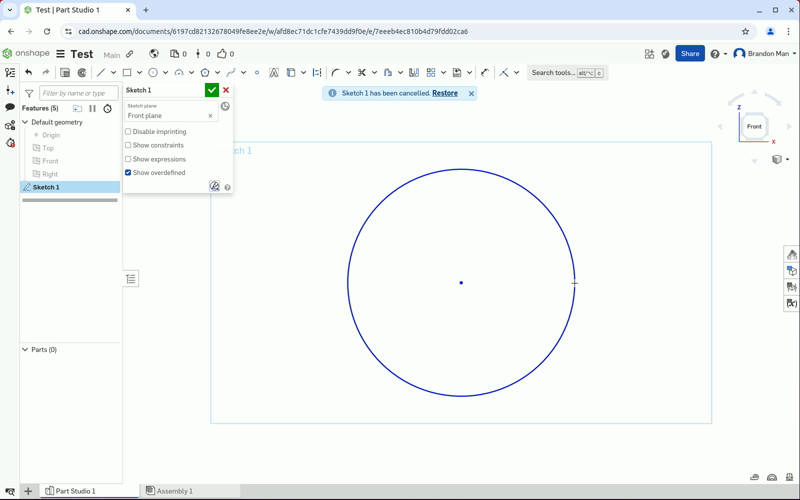
key_down(shift)
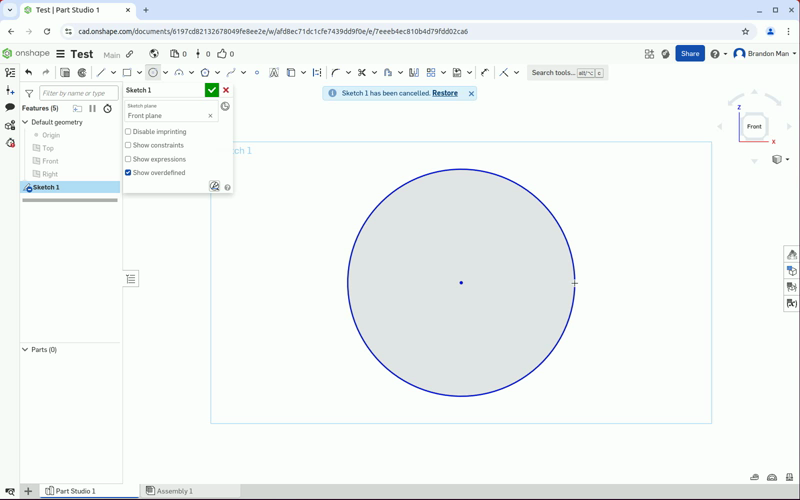
mouse_move(461, 282)
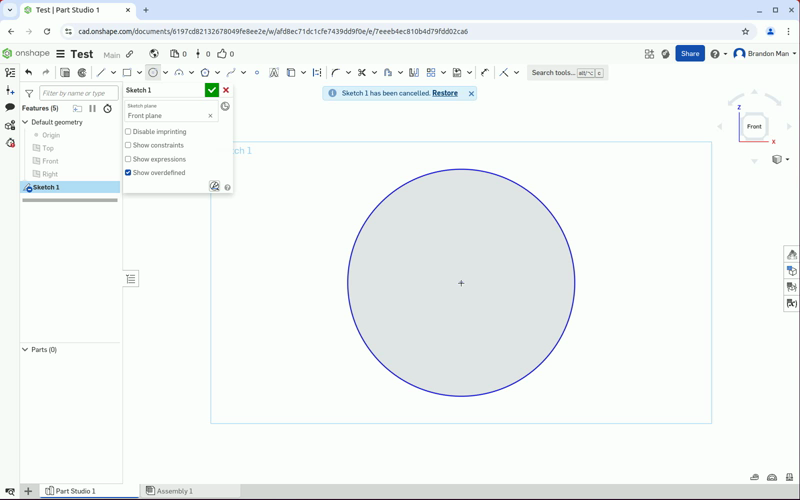
click(461, 282)
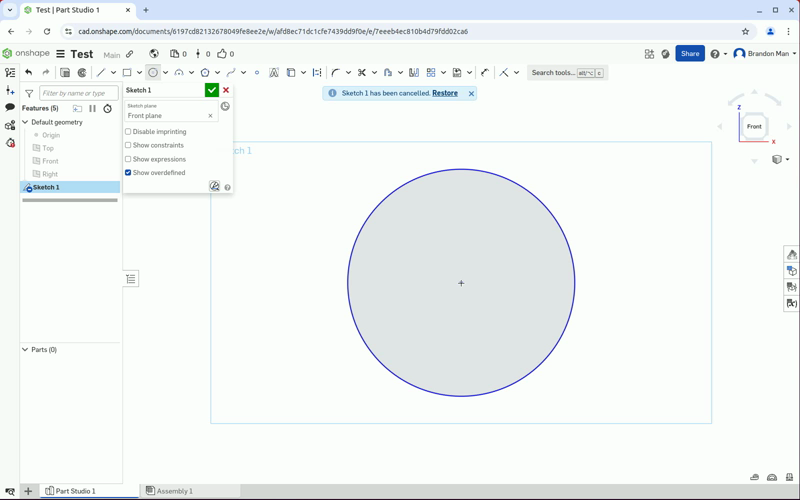
key_up(shift)
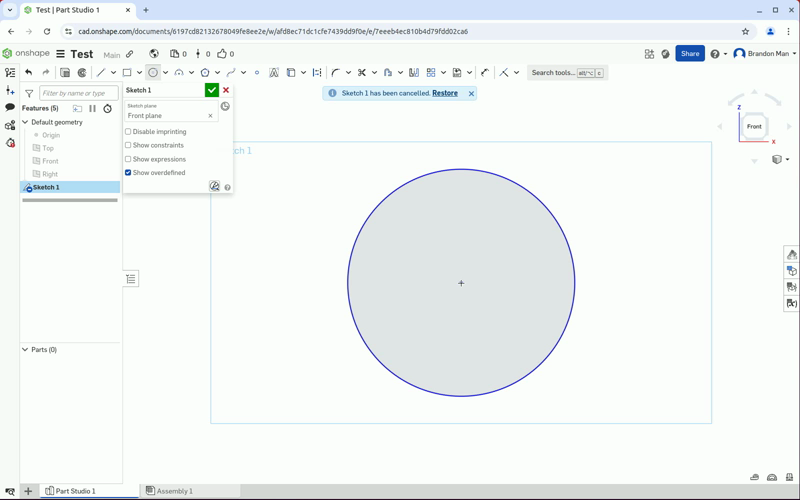
mouse_move(468, 282)
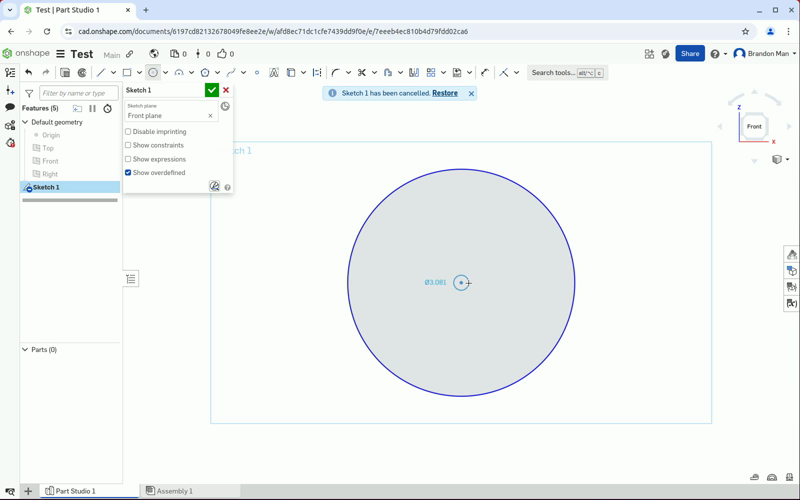
click(468, 282)
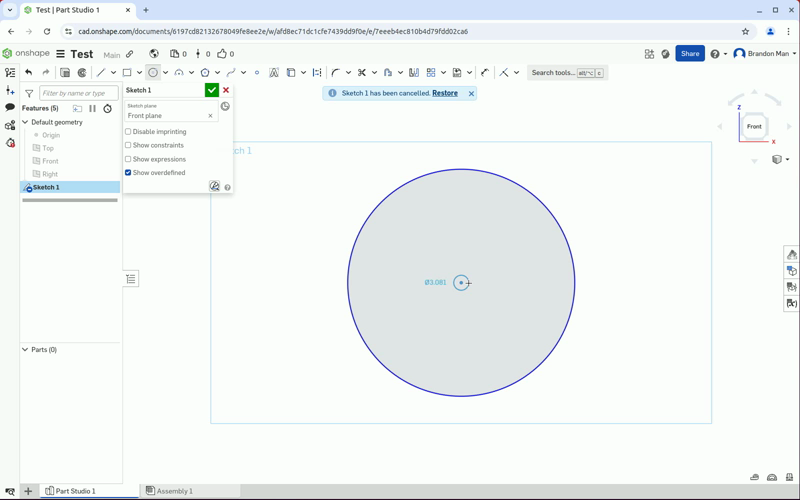
key(esc)
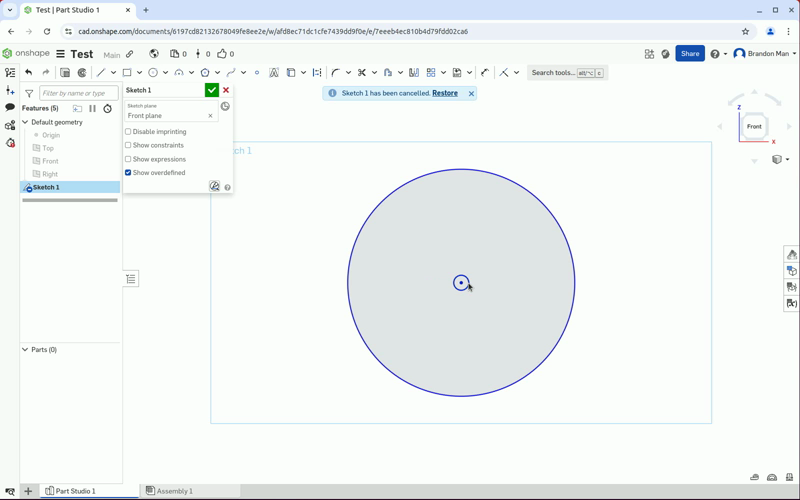
mouse_move(395, 268)
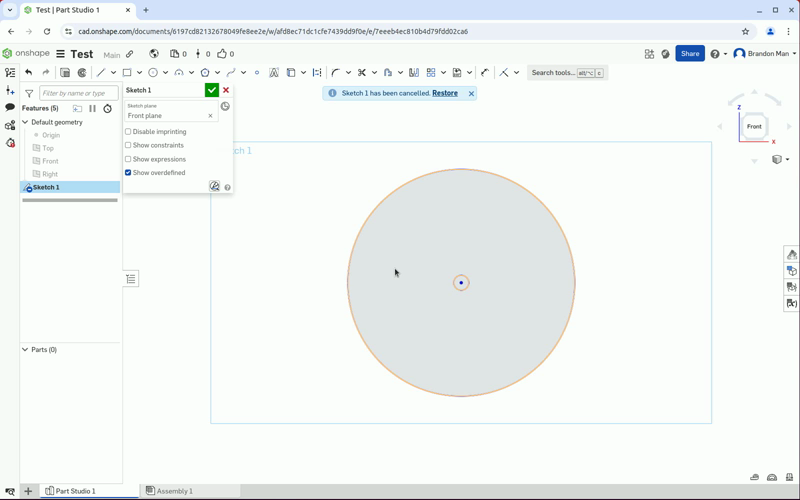
click(395, 268)
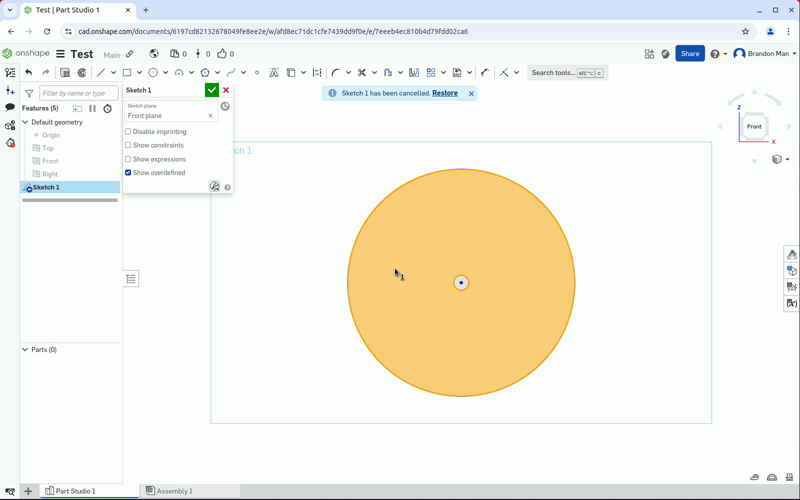
mouse_move(73, 352)
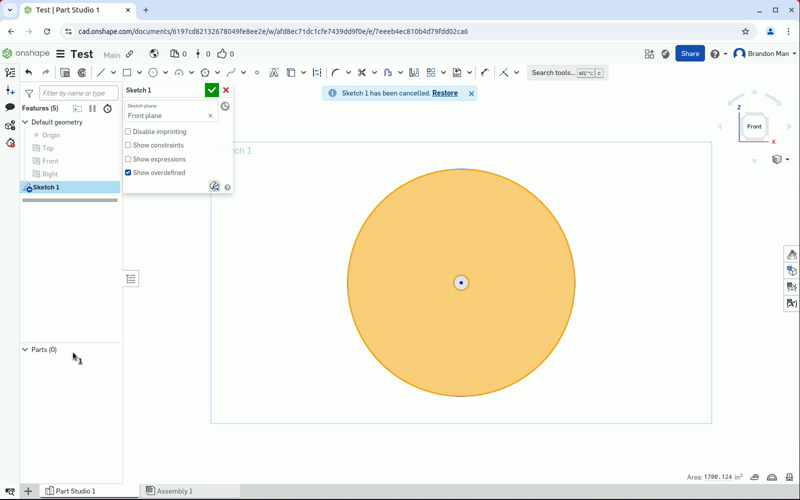
key(shift+y)
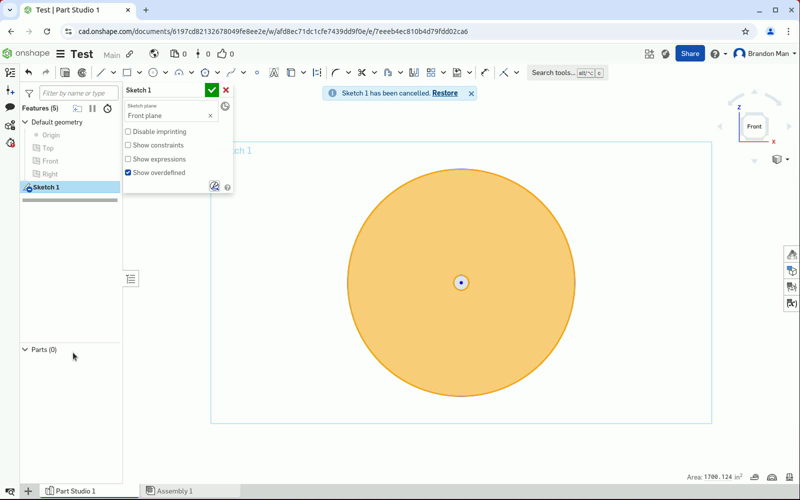
key(shift+e)
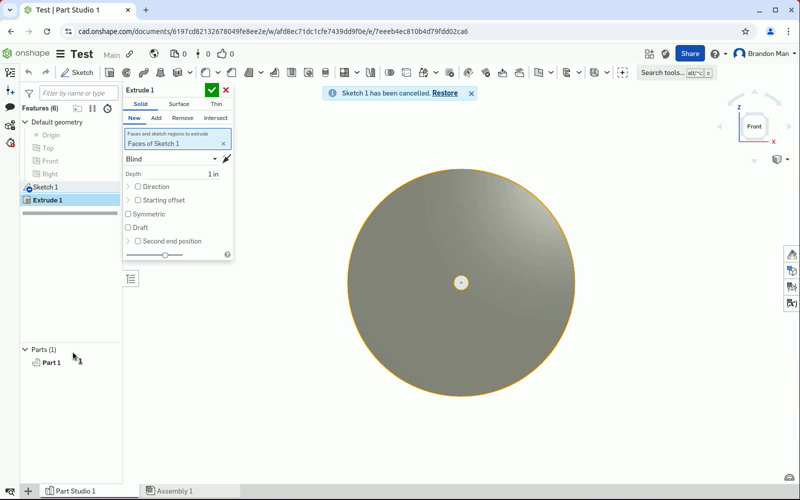
mouse_move(143, 106)
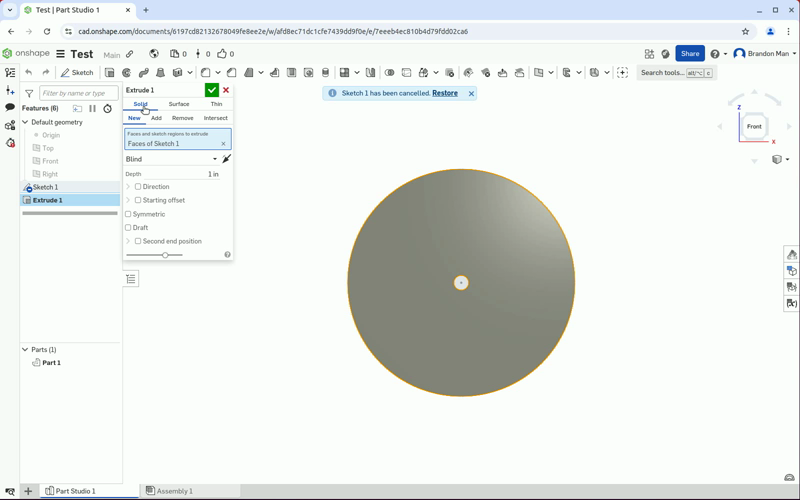
click(143, 106)
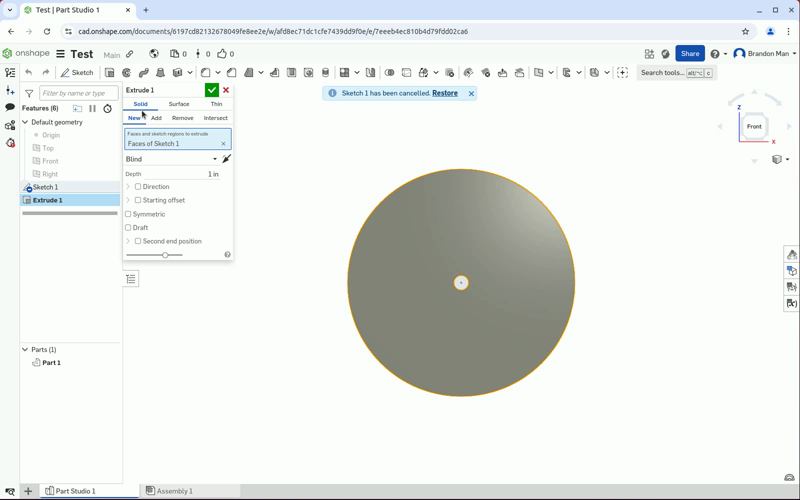
mouse_move(137, 120)
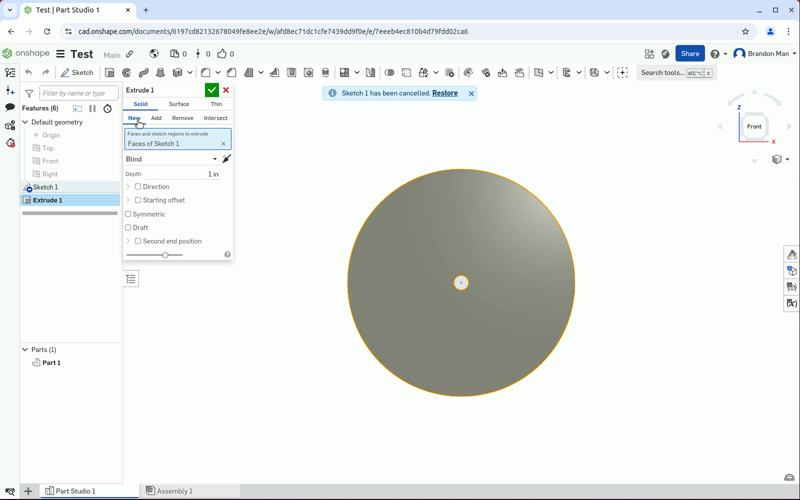
click(137, 120)
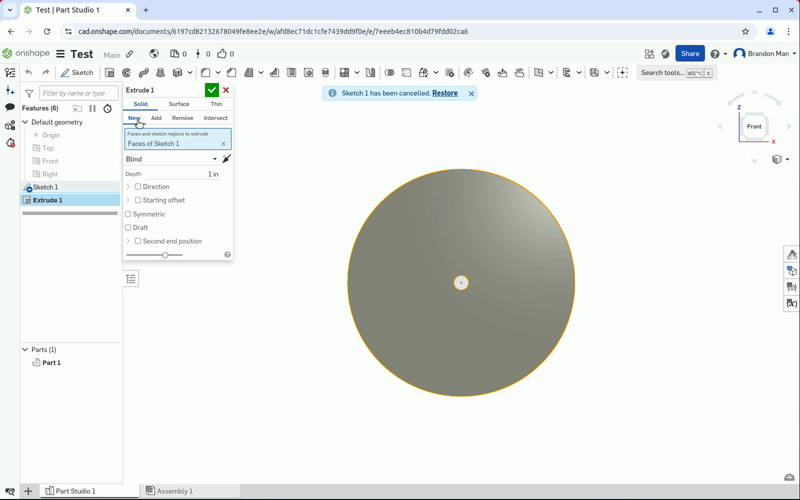
key(tab, 4)
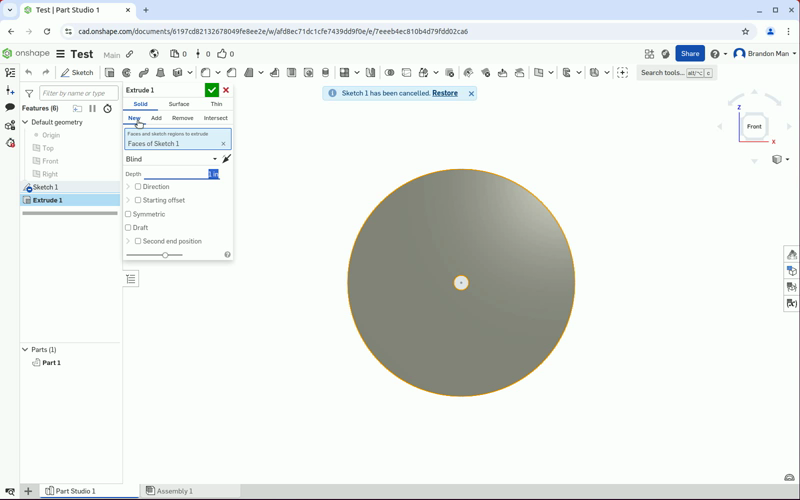
text(1.926)
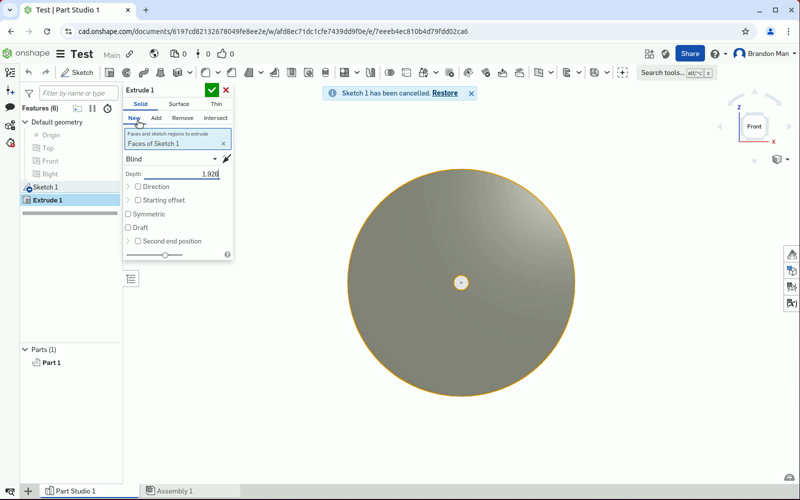
key(enter)
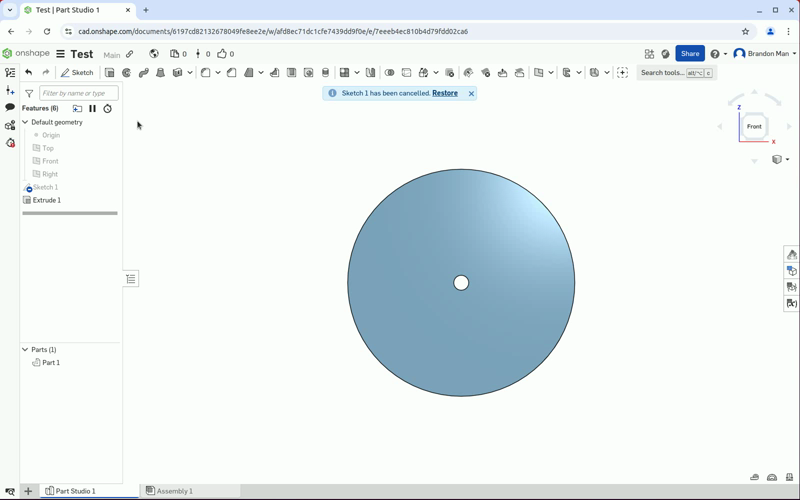
key(shift+h)
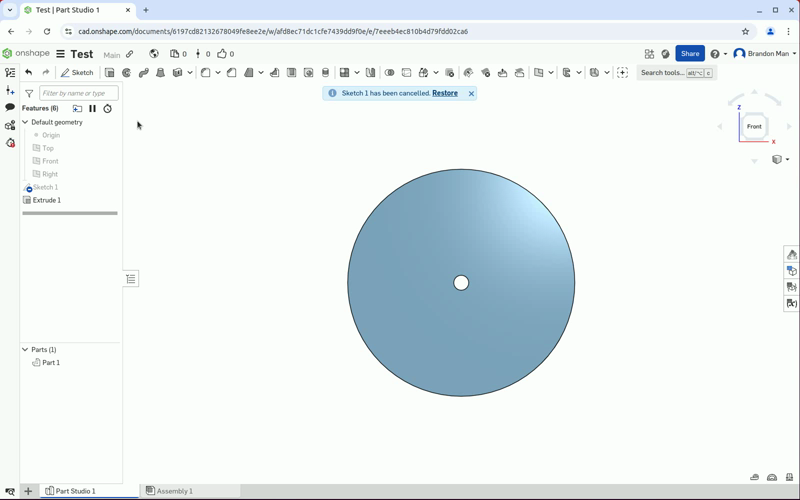
key(shift+h)
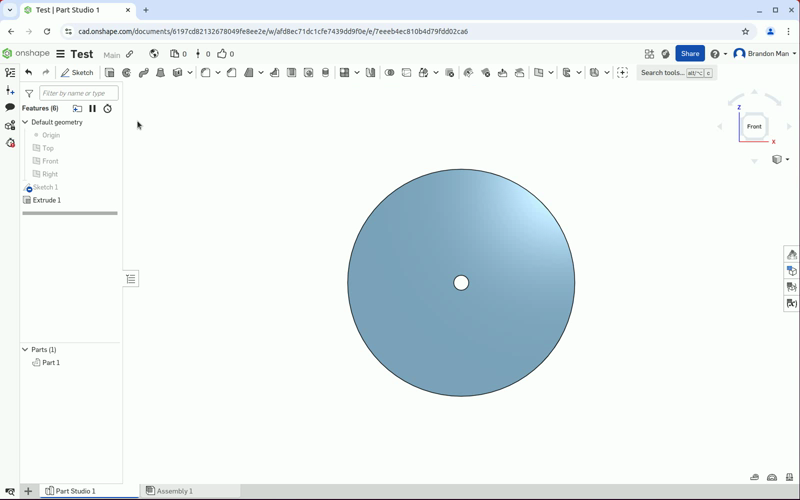
mouse_move(73, 189)
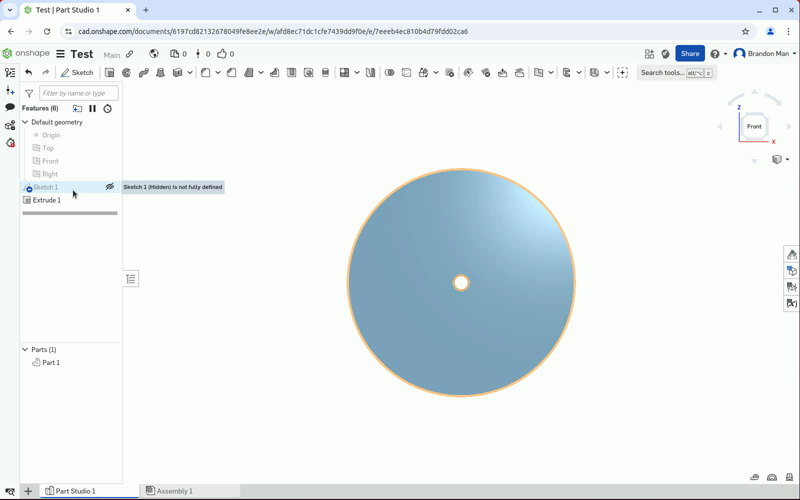
click(73, 189)
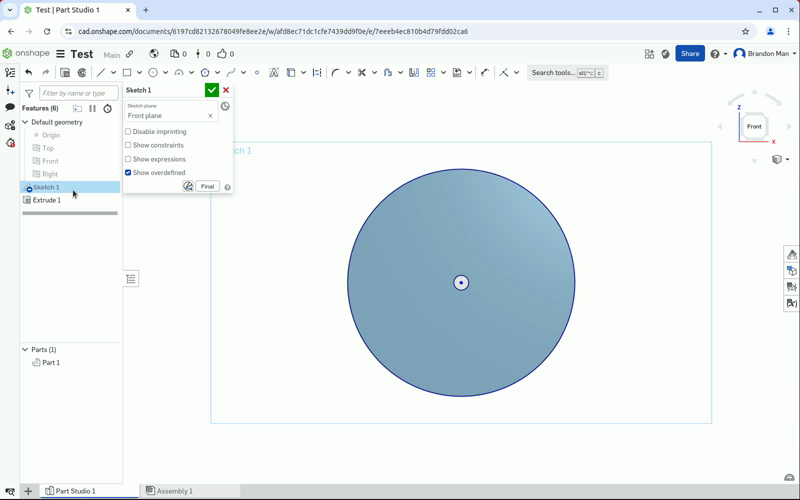
mouse_move(229, 92)
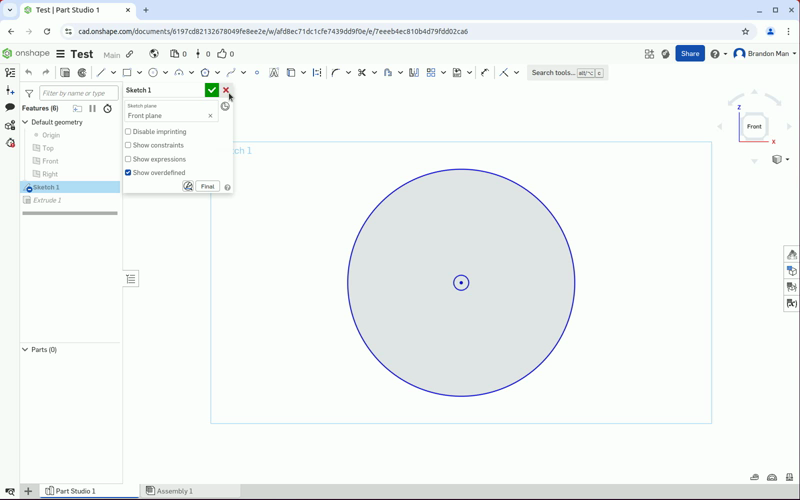
click(229, 92)
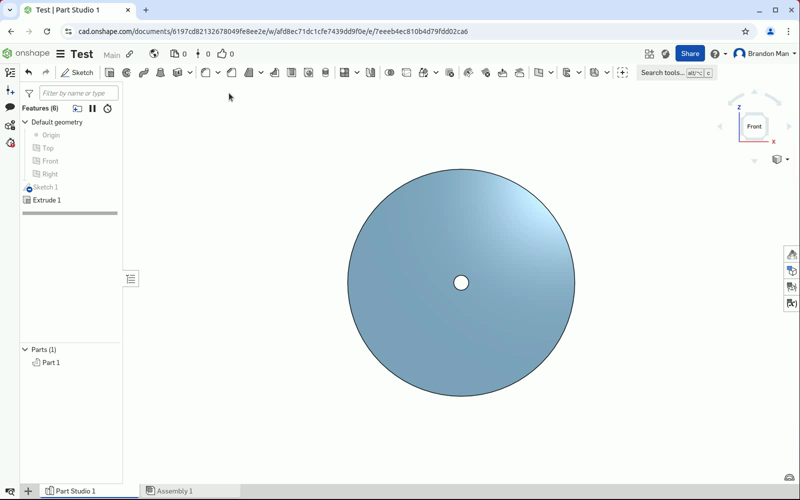
mouse_move(541, 75)
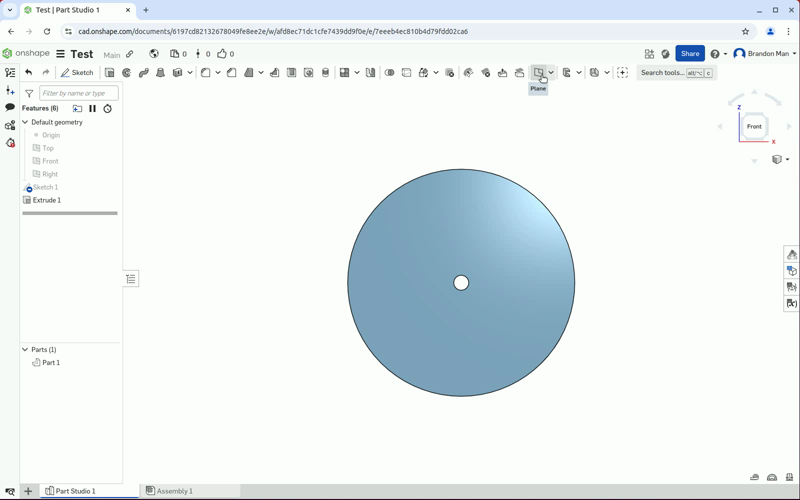
click(541, 75)
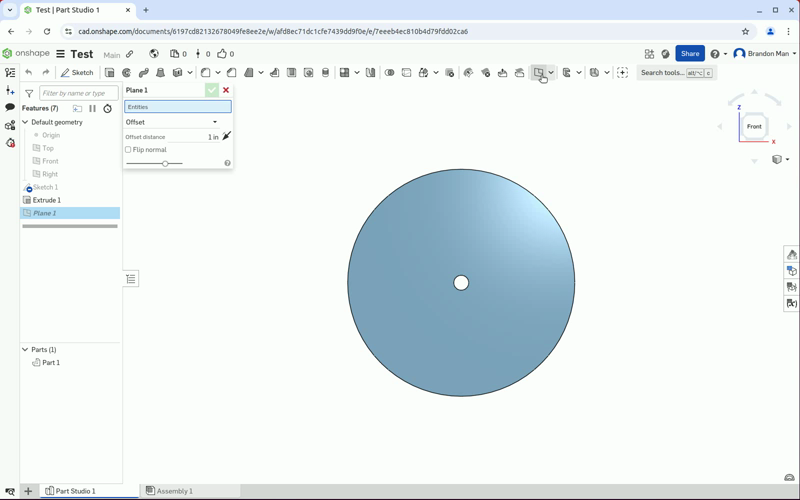
mouse_move(73, 163)
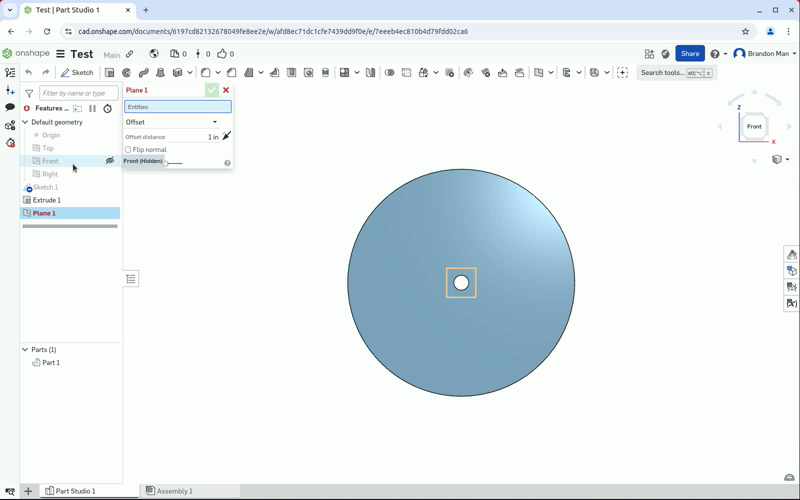
click(73, 163)
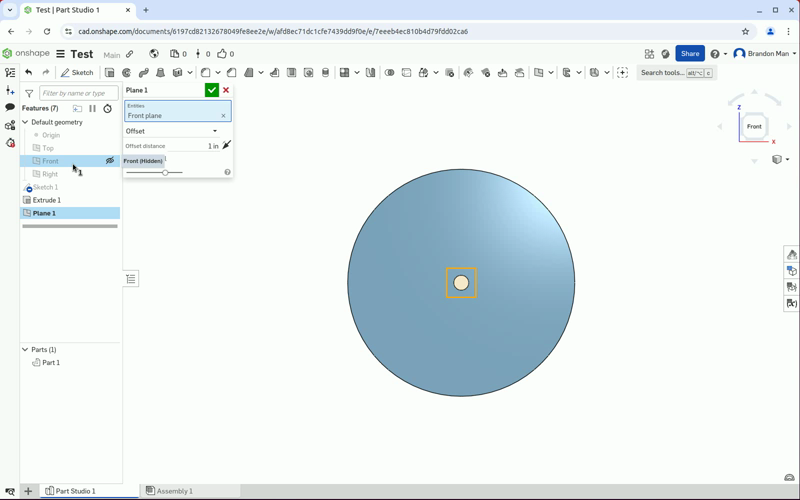
key(tab, 2)
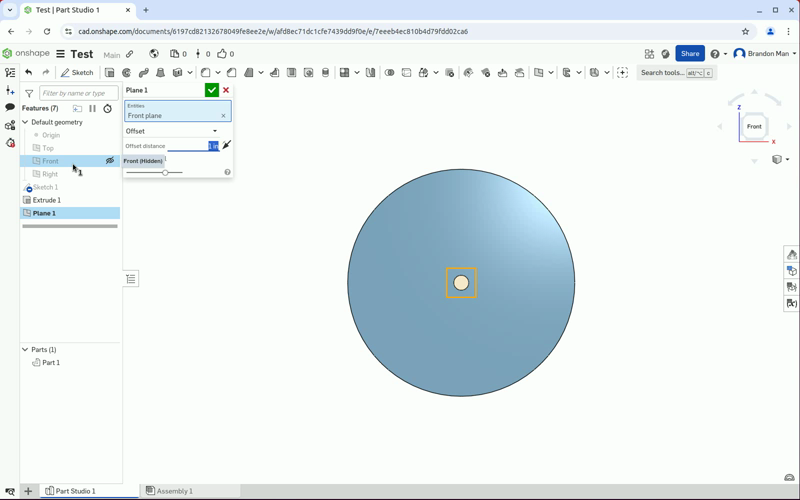
text(1.91)
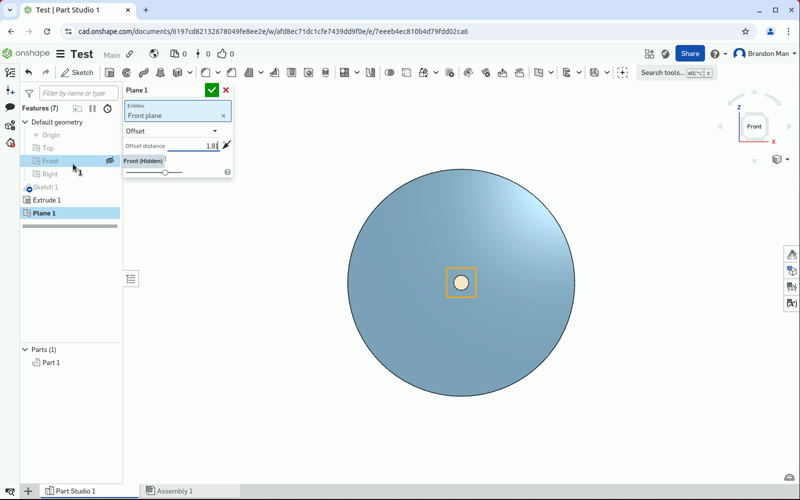
key(enter, 2)
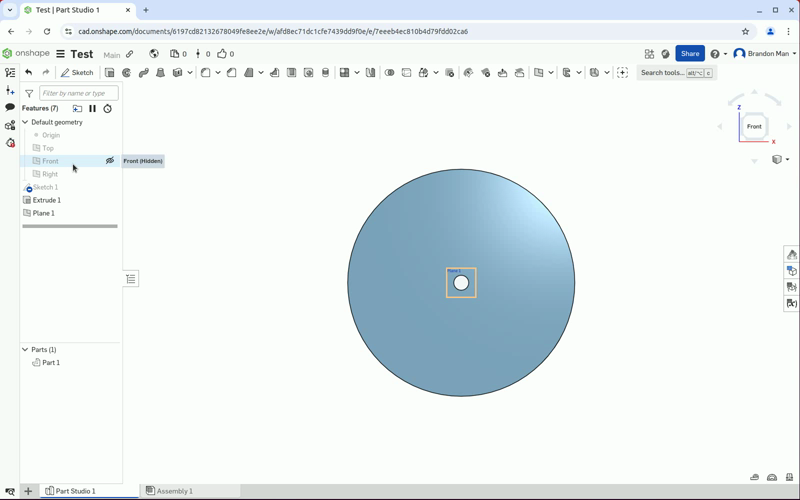
key(shift+s)
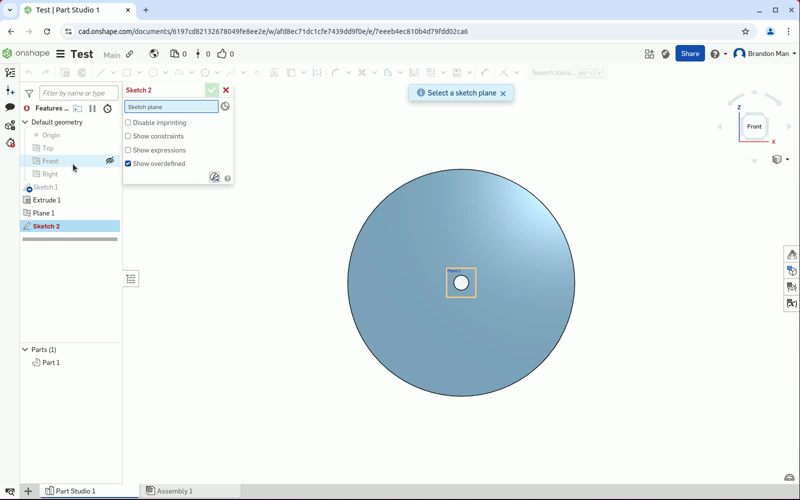
mouse_move(73, 215)
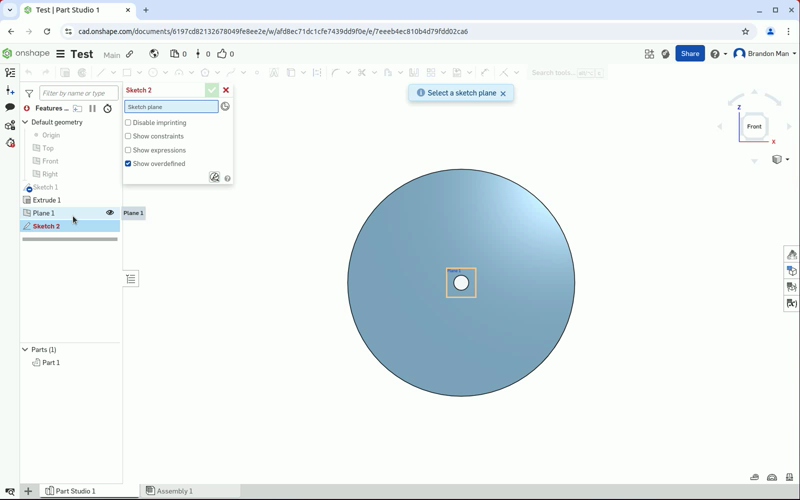
click(73, 215)
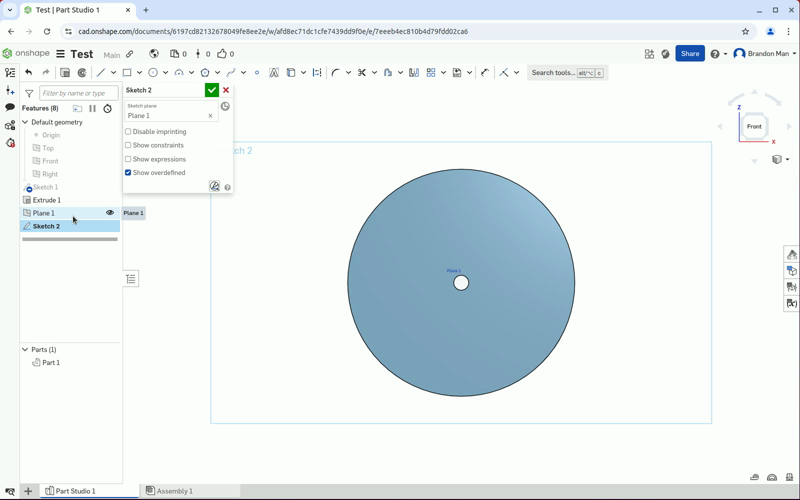
mouse_move(73, 352)
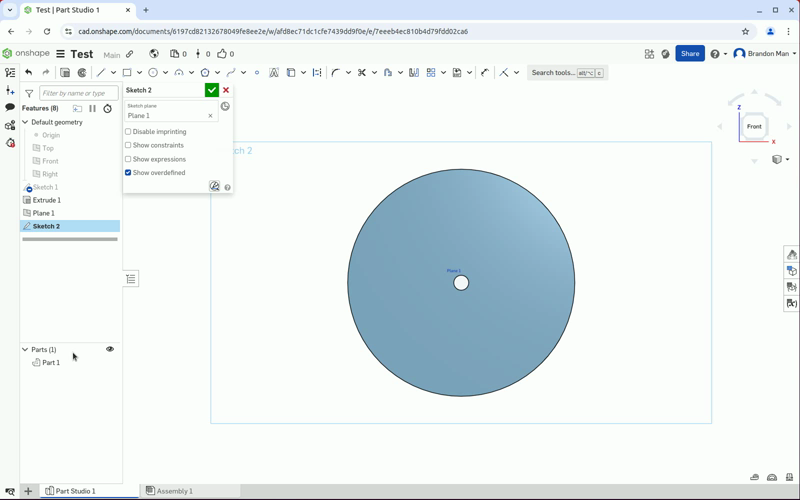
key(y)
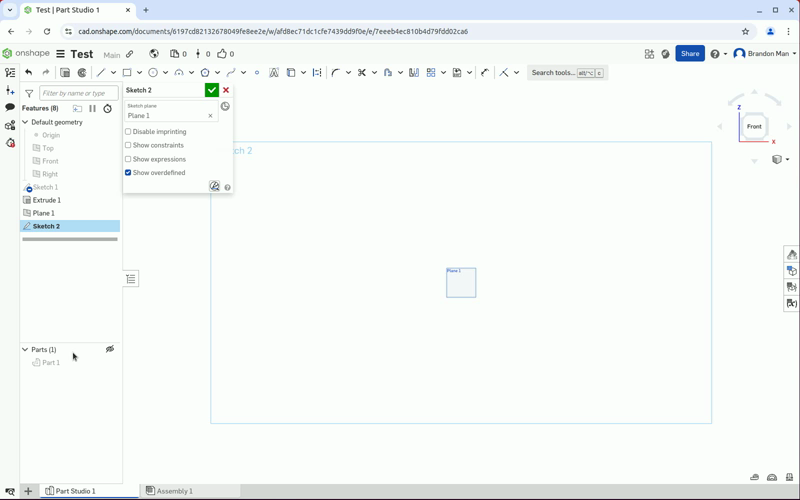
key(c)
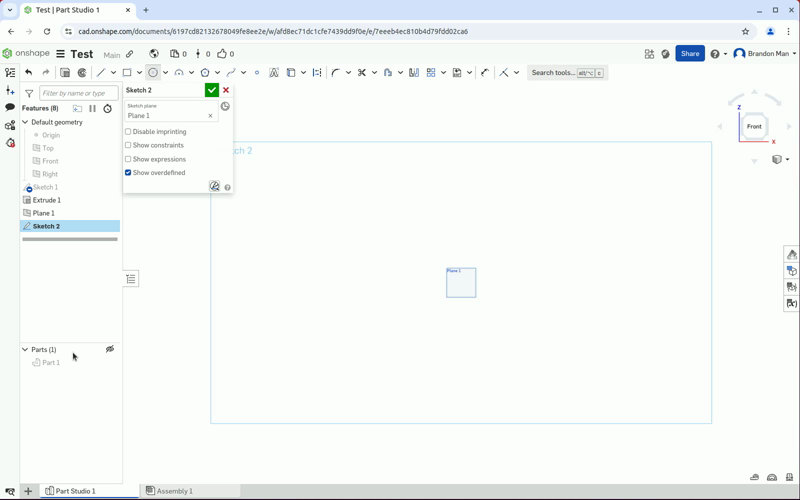
key_down(shift)
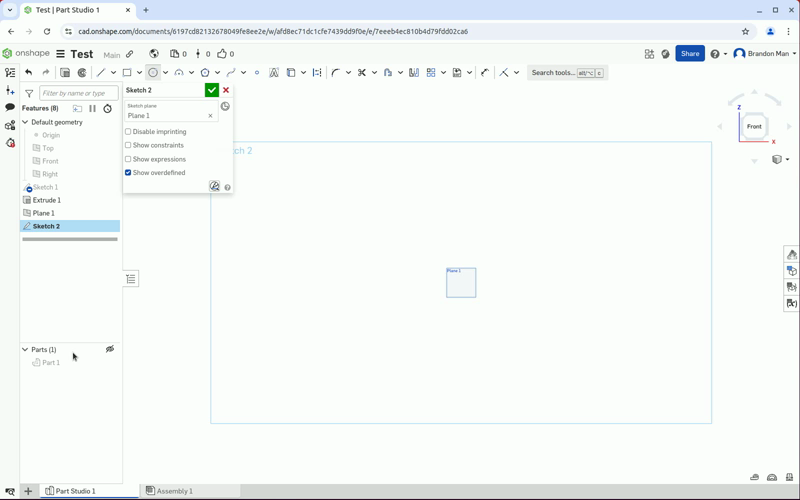
mouse_move(561, 282)
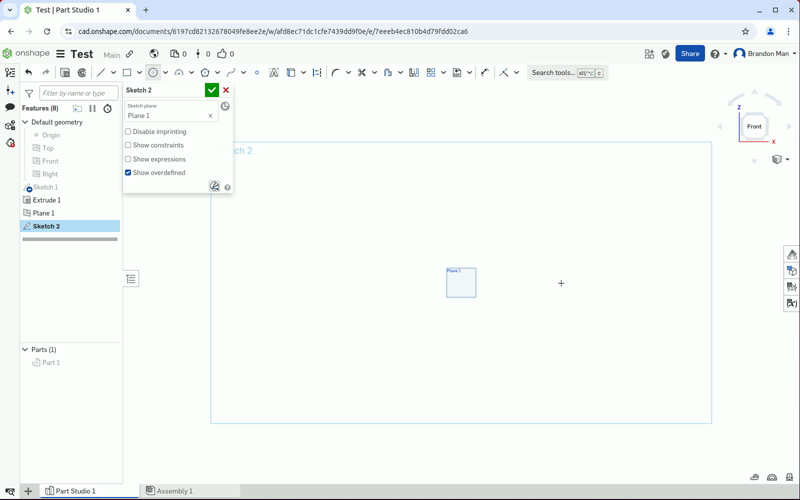
click(561, 282)
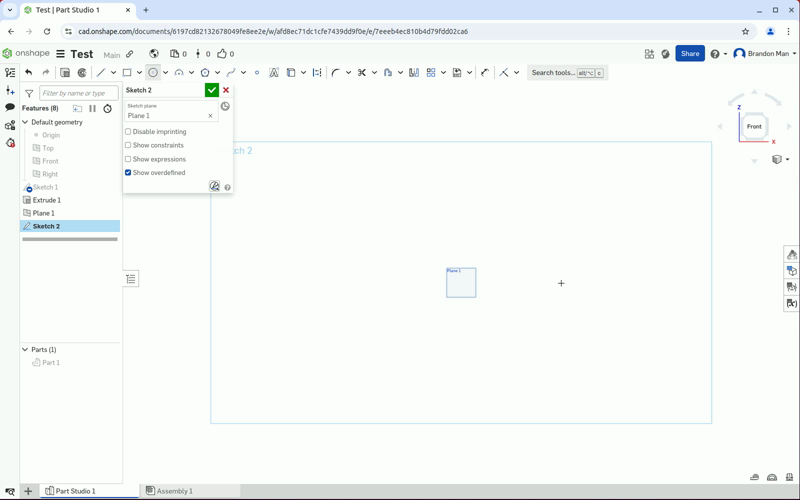
key_up(shift)
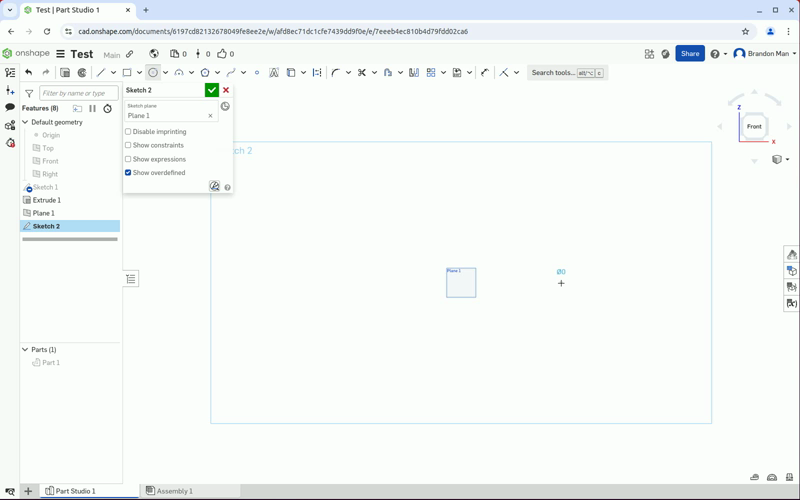
mouse_move(566, 282)
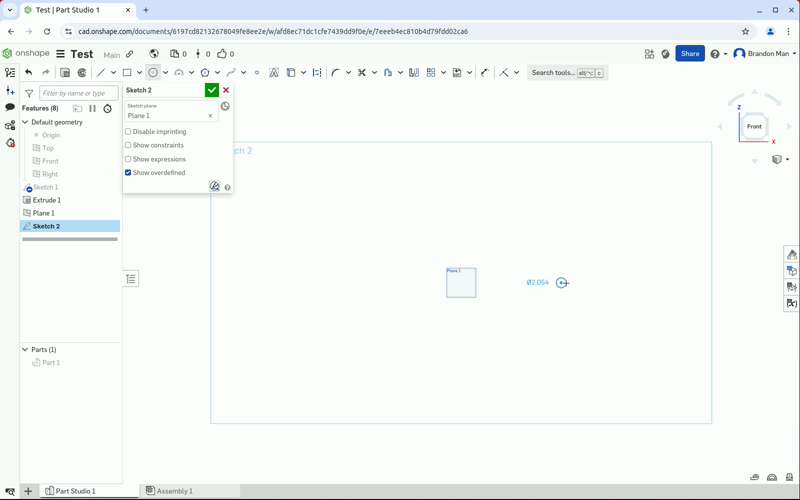
click(566, 282)
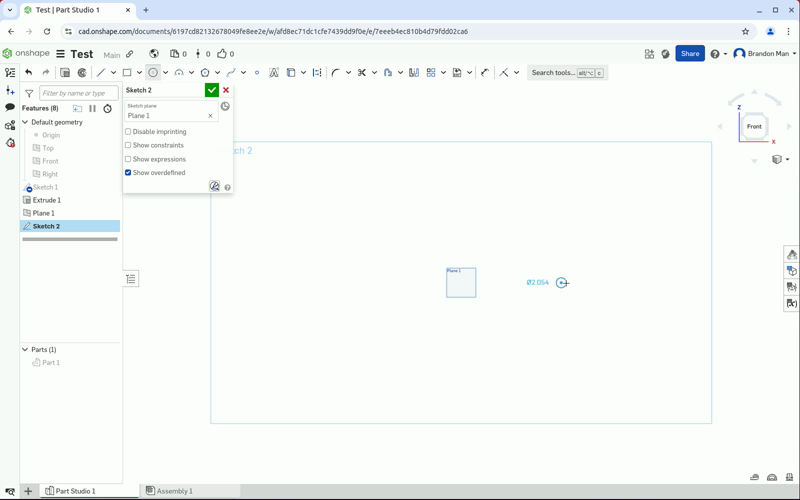
key(esc)
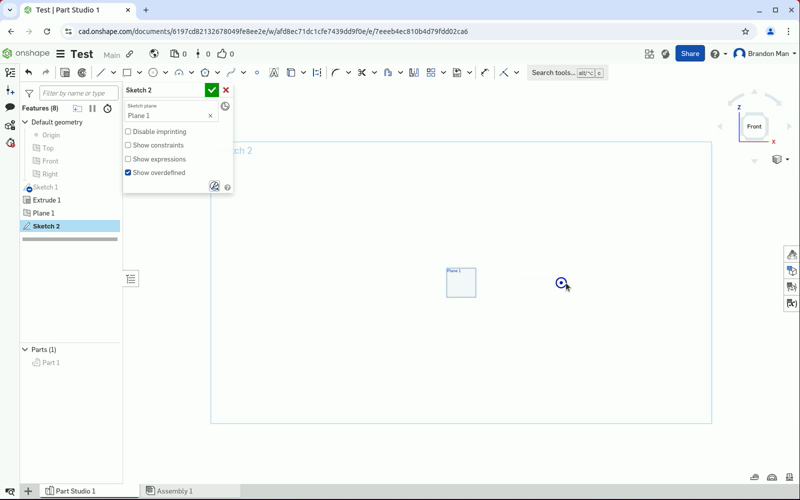
mouse_move(560, 284)
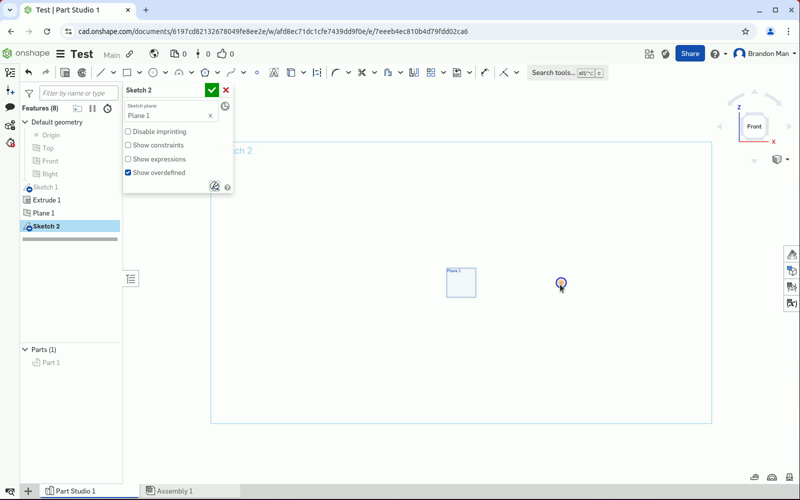
scroll(6)
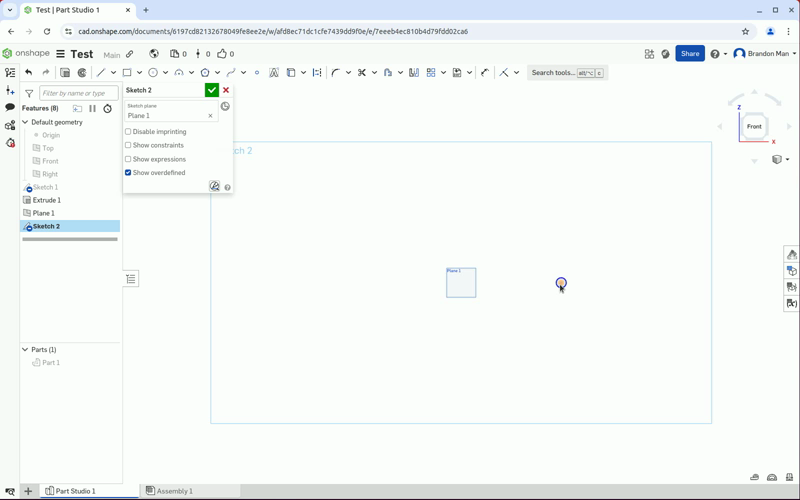
scroll(6)
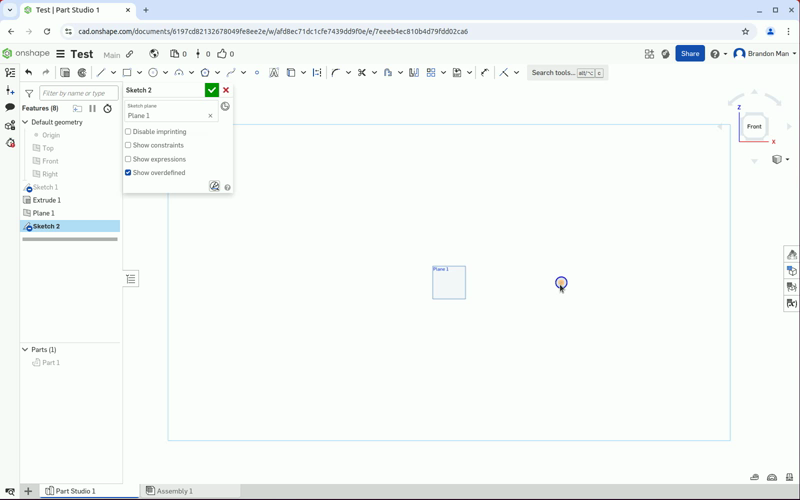
scroll(6)
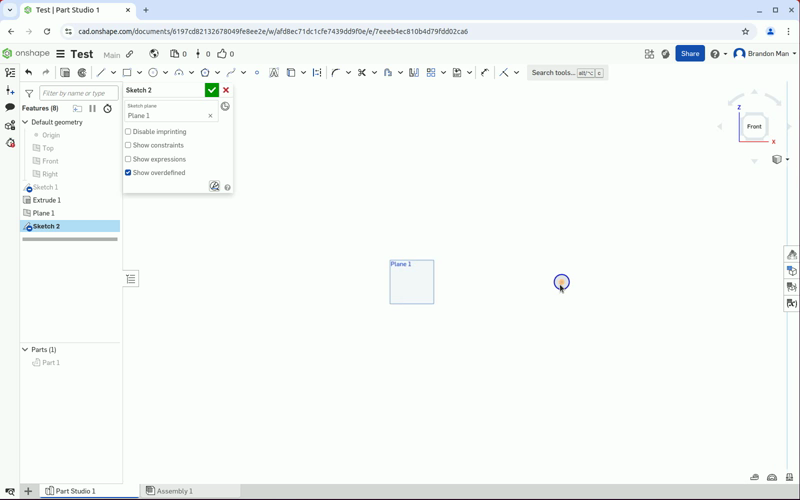
scroll(6)
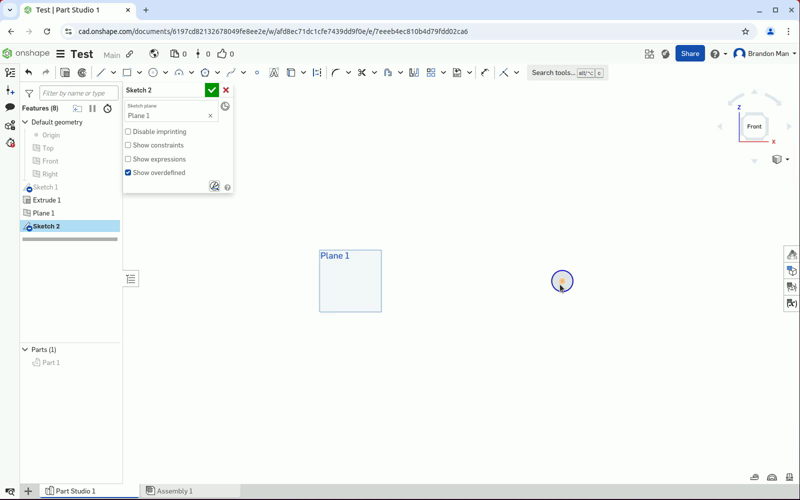
scroll(6)
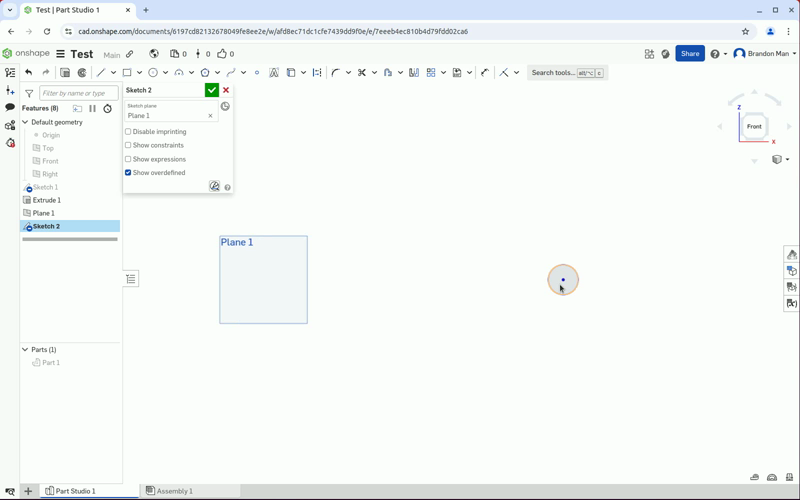
scroll(6)
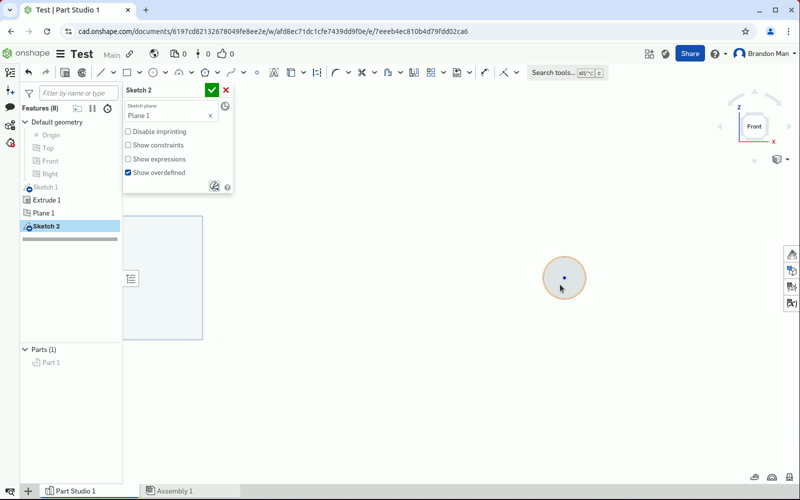
scroll(6)
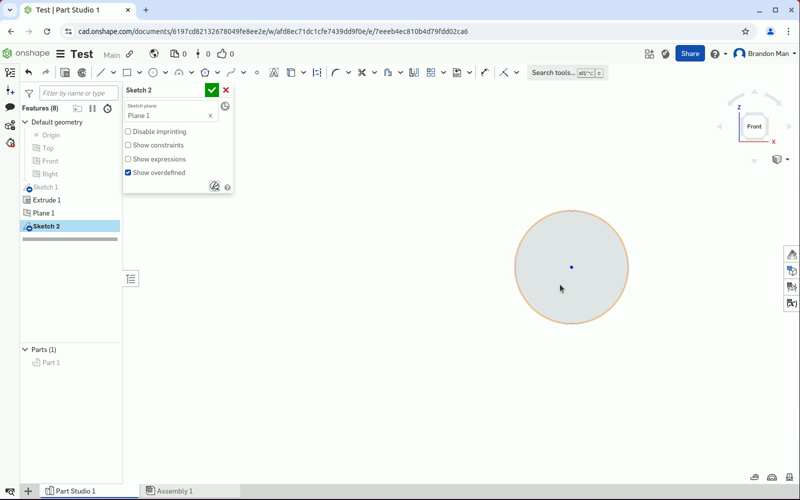
click(560, 284)
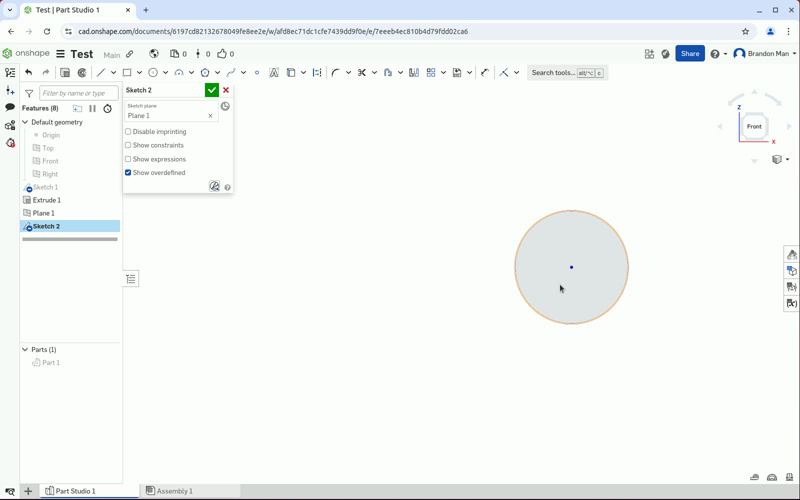
scroll(-6)
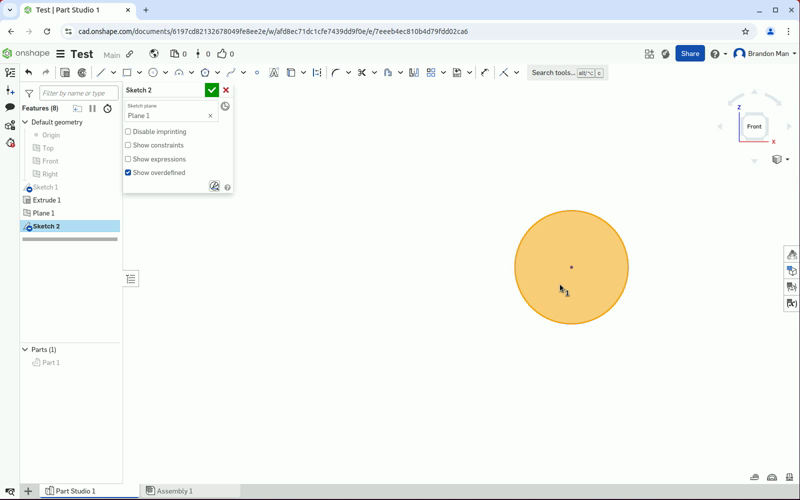
scroll(-6)
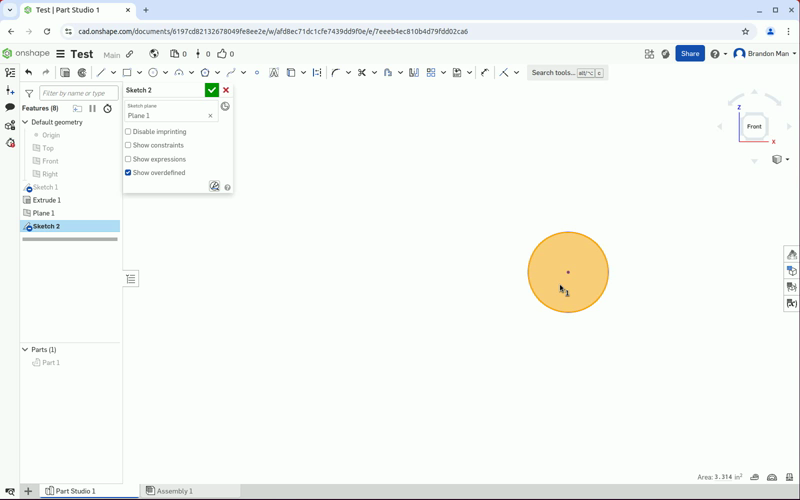
scroll(-6)
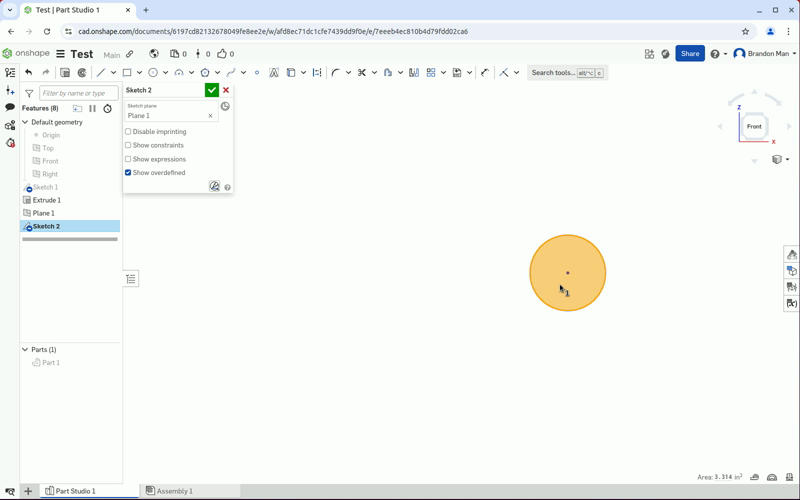
scroll(-6)
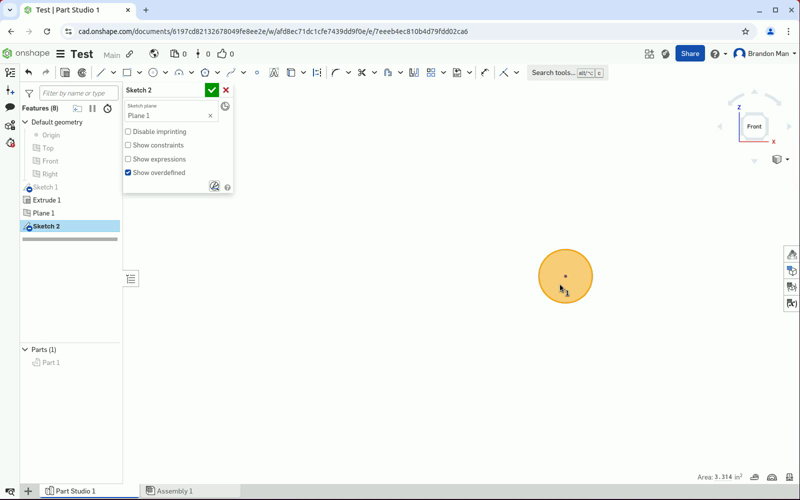
scroll(-6)
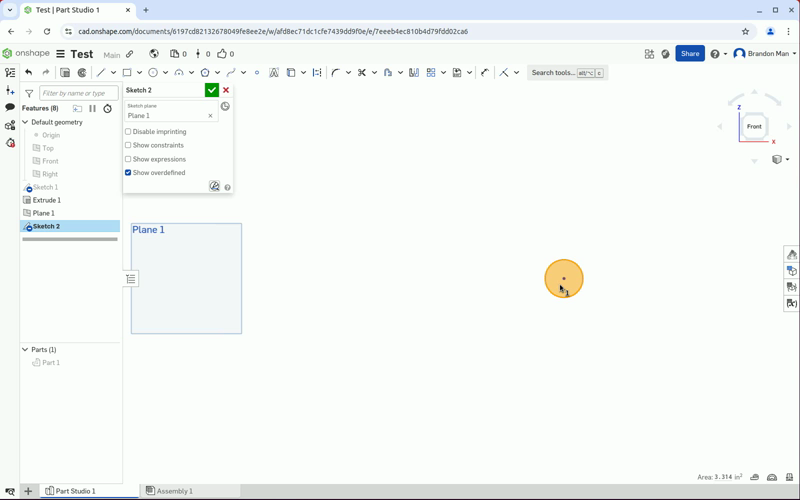
scroll(-6)
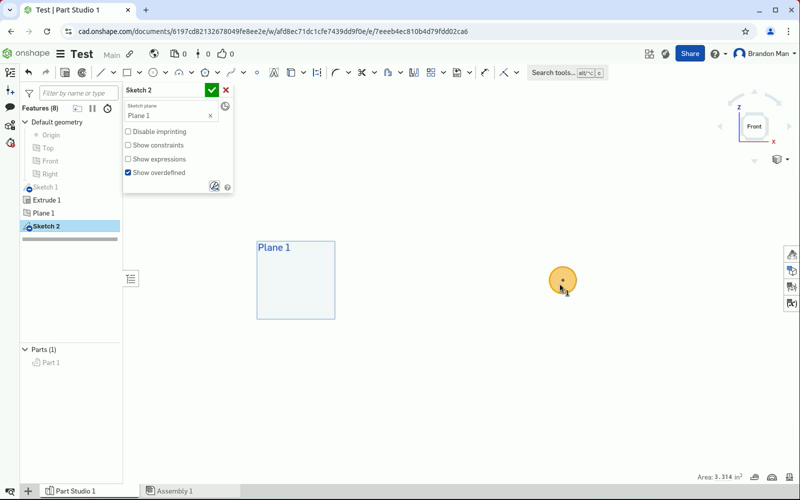
scroll(-6)
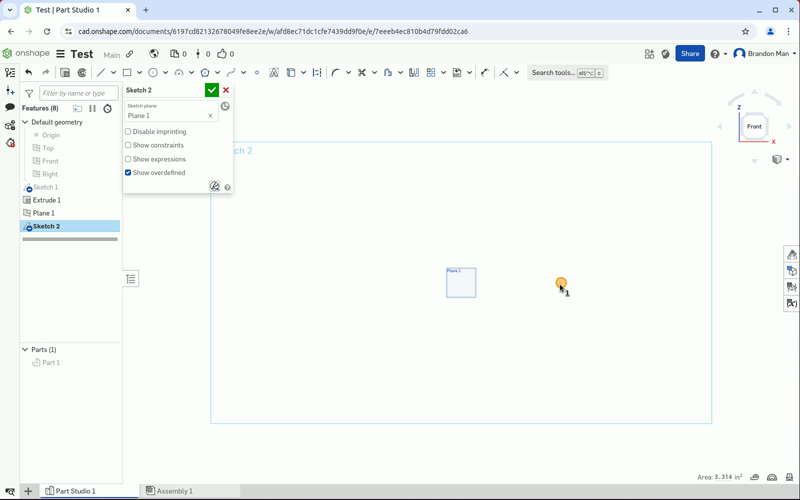
mouse_move(73, 352)
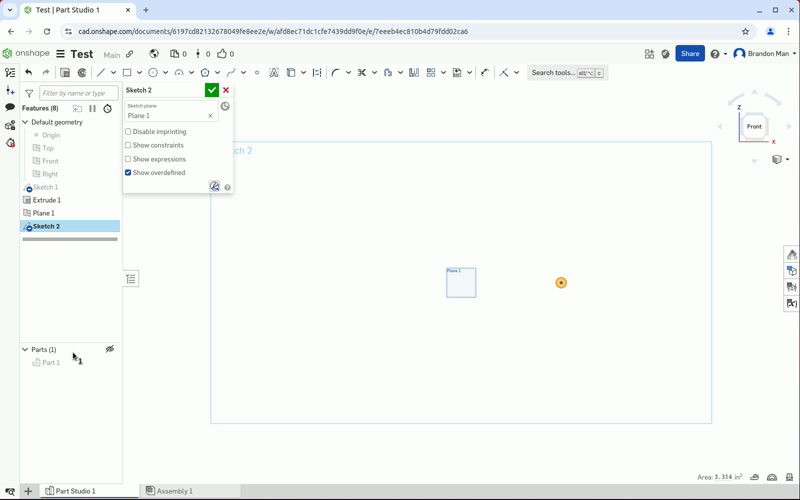
key(shift+y)
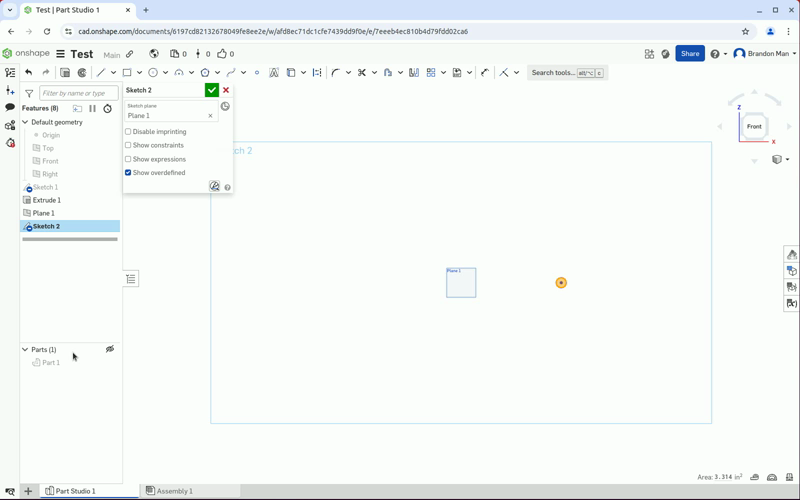
key(shift+e)
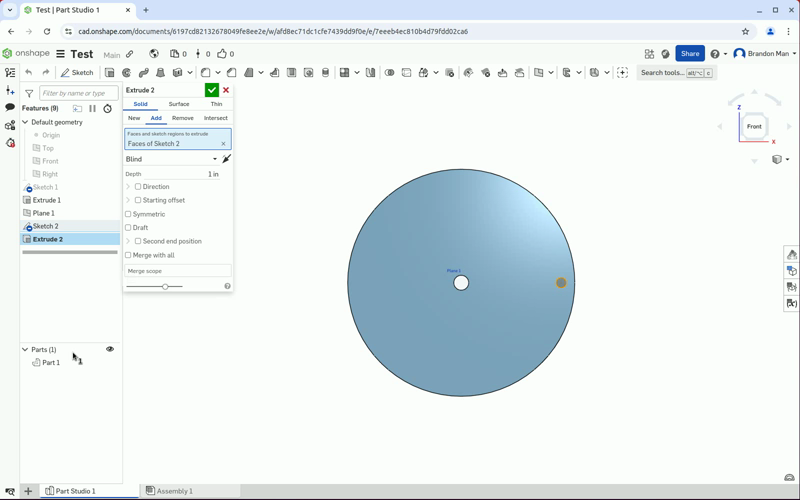
mouse_move(143, 106)
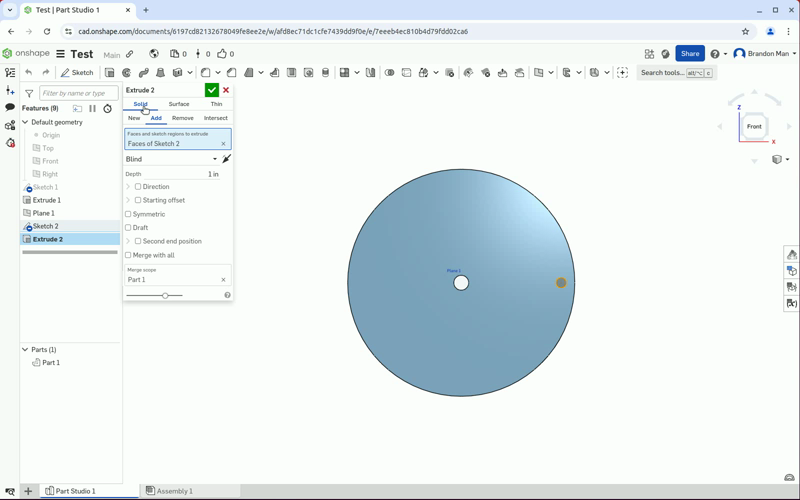
click(143, 106)
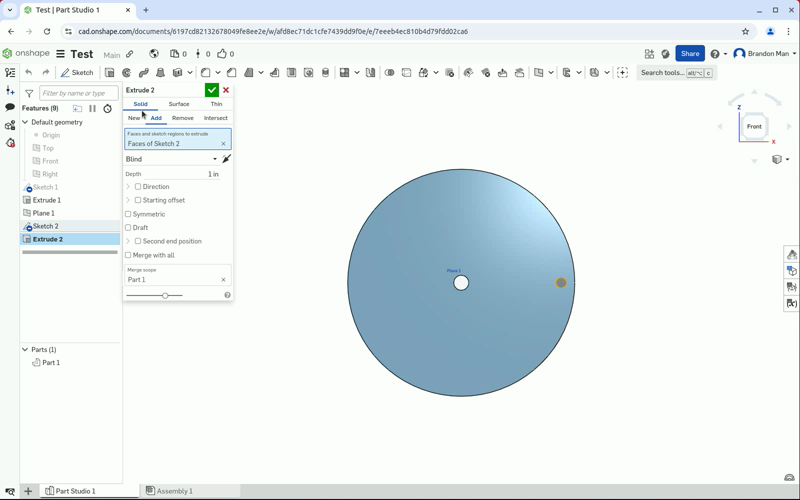
mouse_move(137, 120)
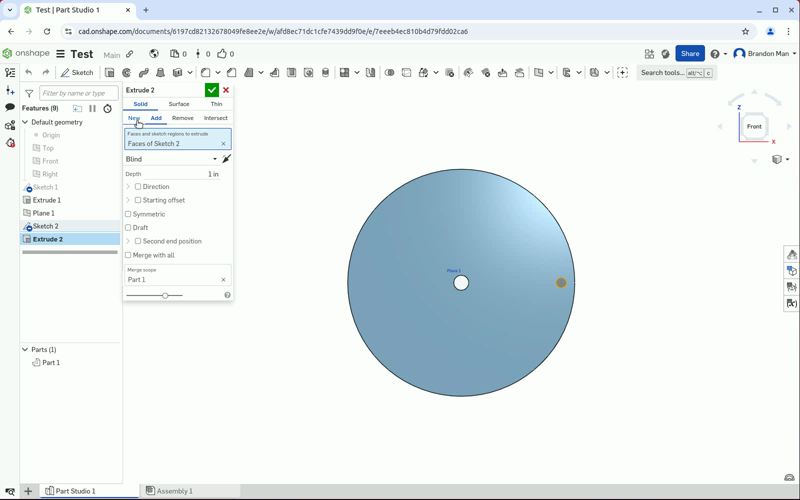
click(137, 120)
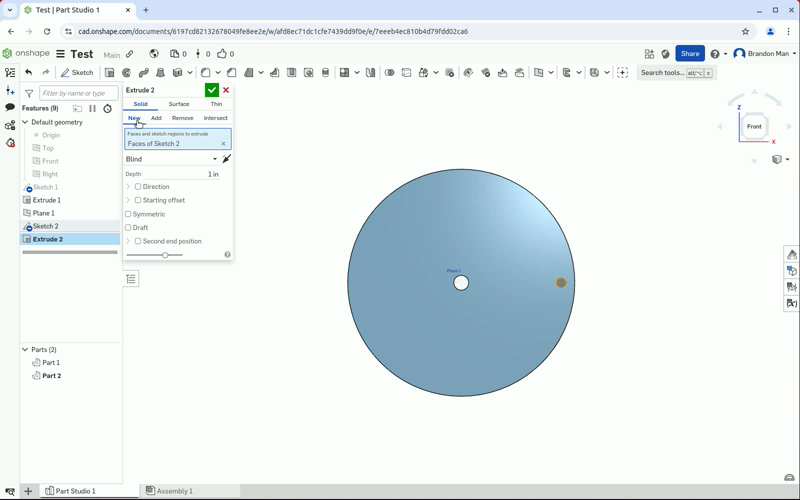
key(tab, 4)
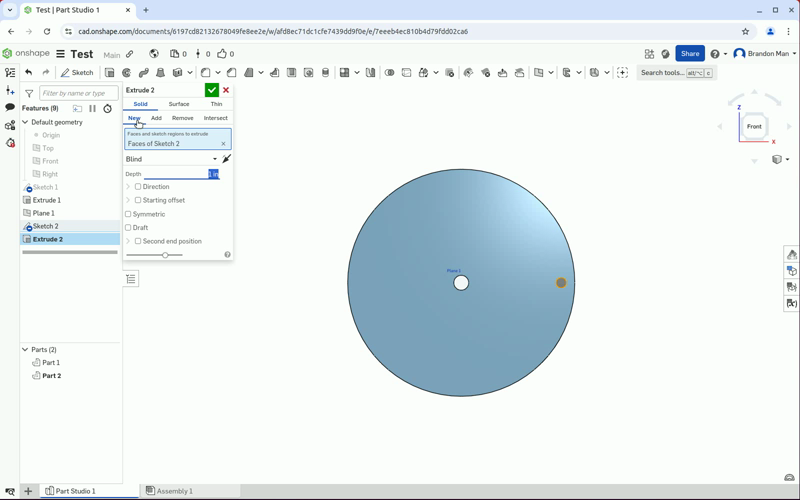
text(1.926)
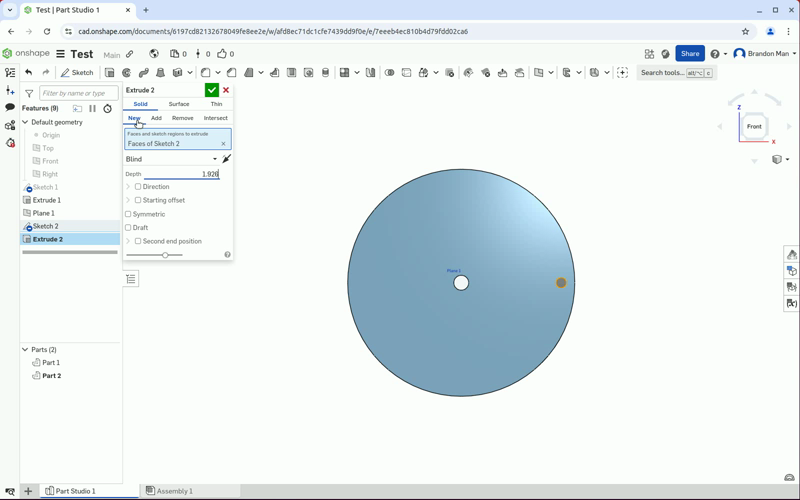
key(enter)
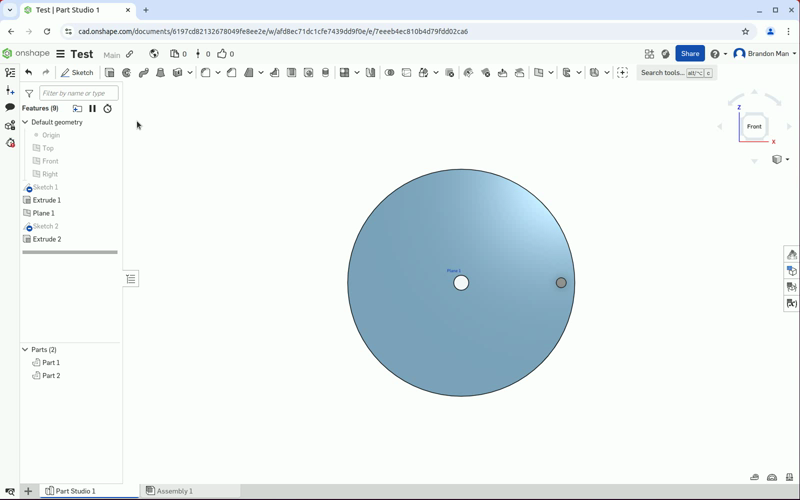
key(shift+h)
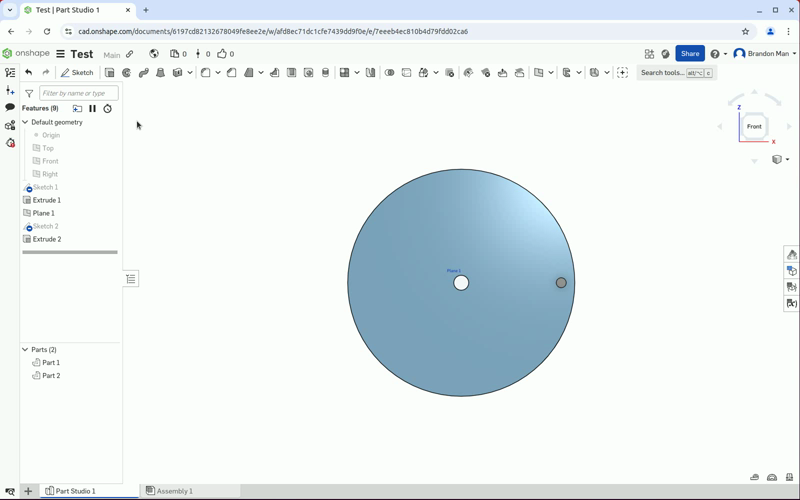
key(shift+h)
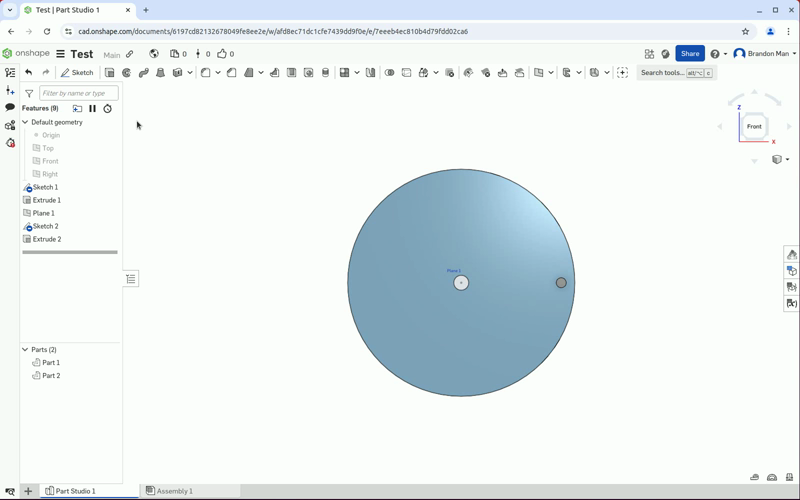
key(shift+7)
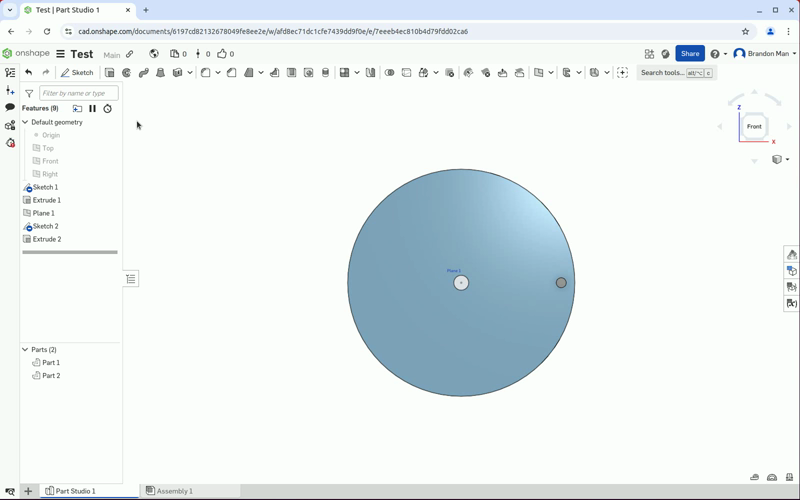
key(left, 2)
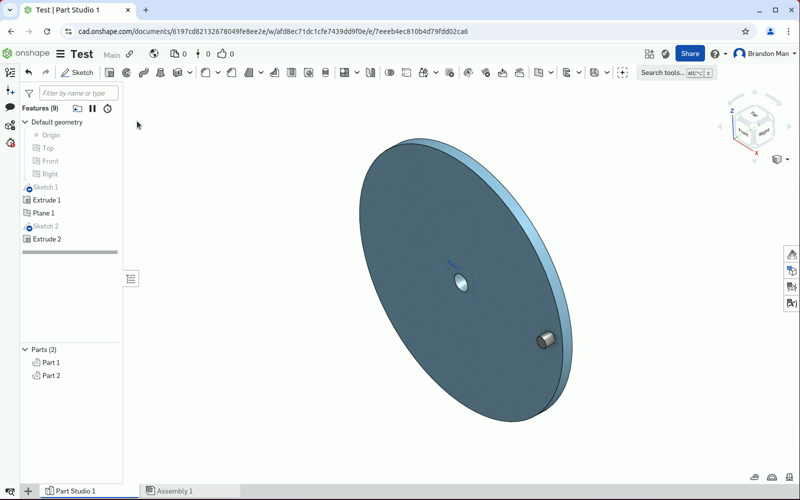
key(down, 2)
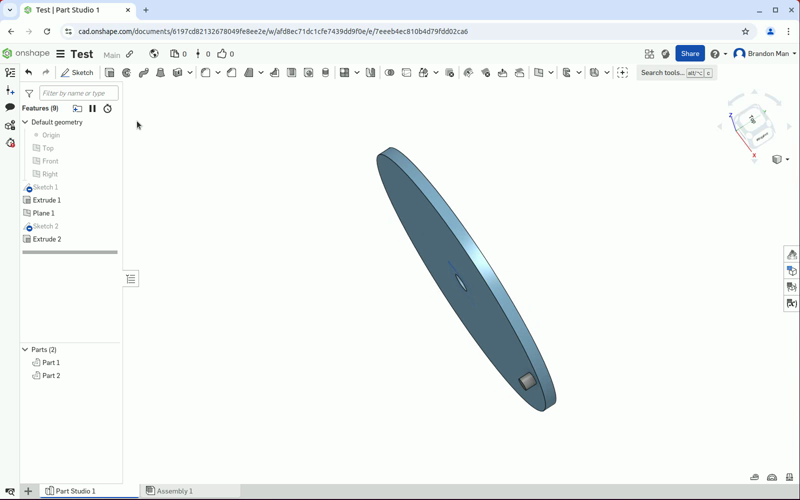
key(up, 2)
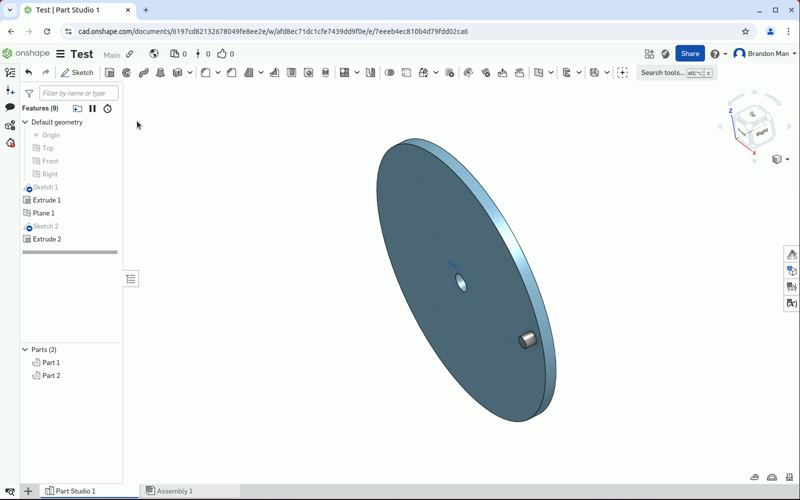
key(right, 2)
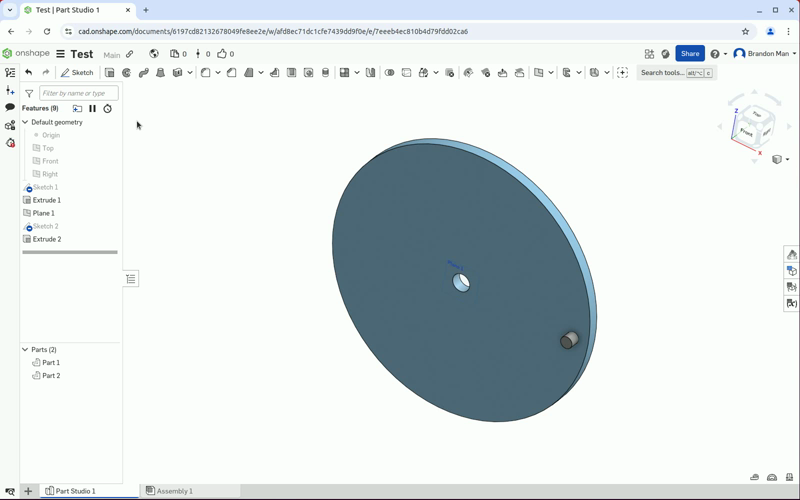
mouse_move(73, 189)
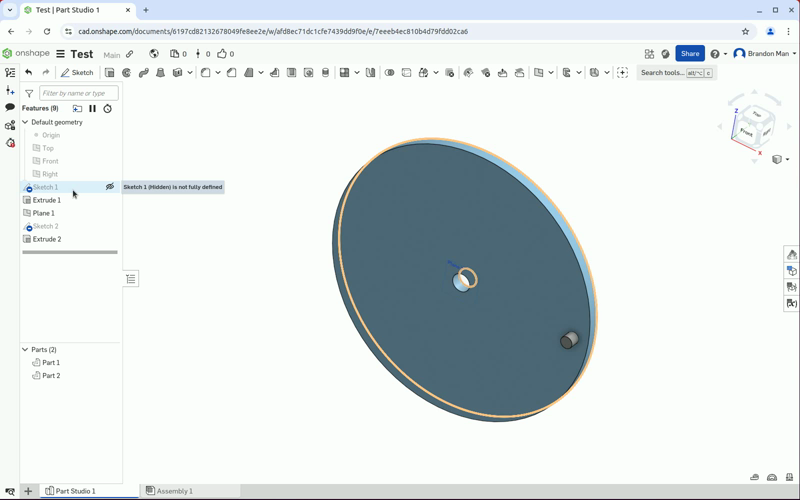
click(73, 189)